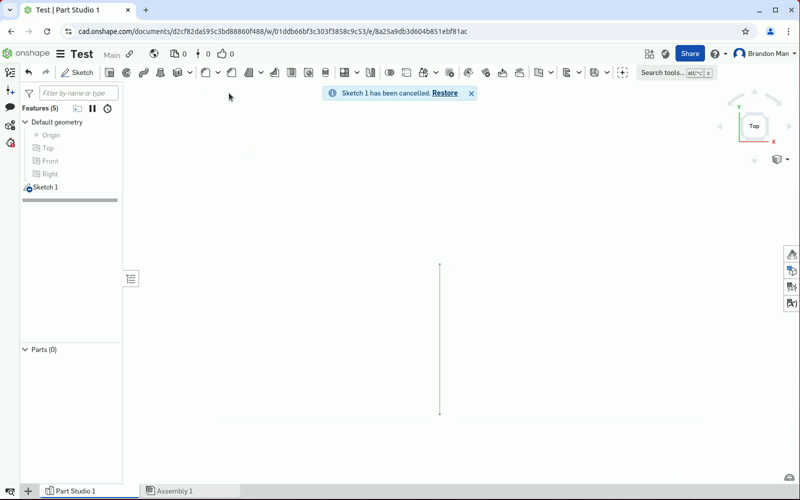
key(shift+h)
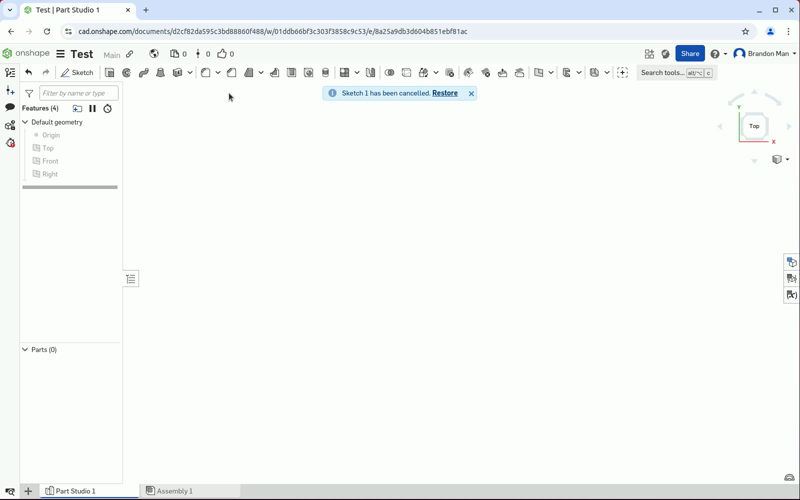
mouse_move(73, 352)
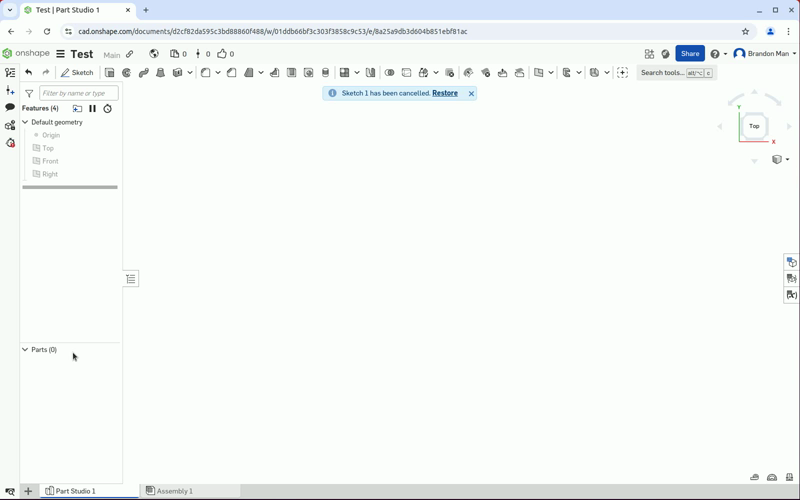
key(y)
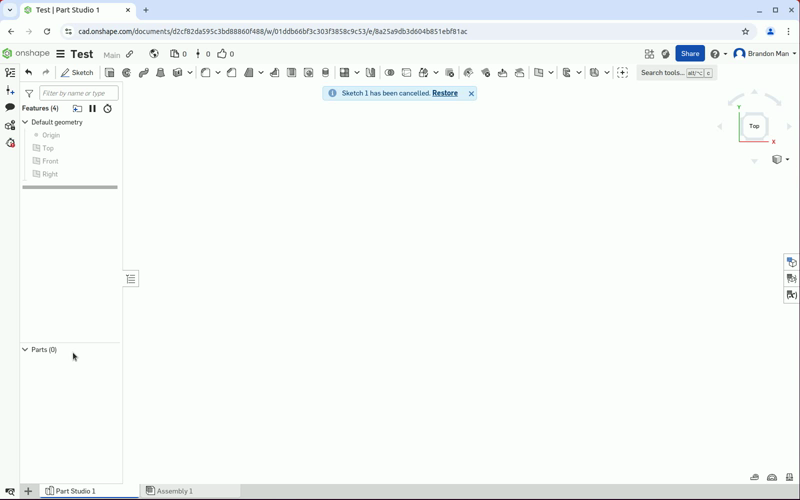
key(shift+p)
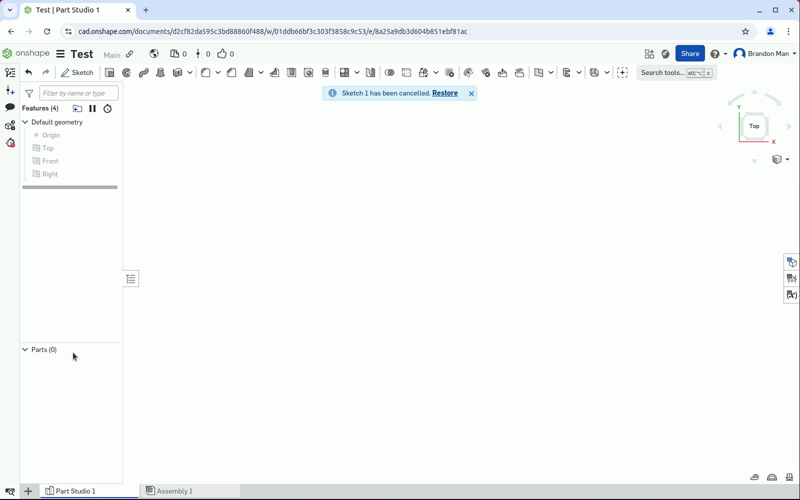
key(space)
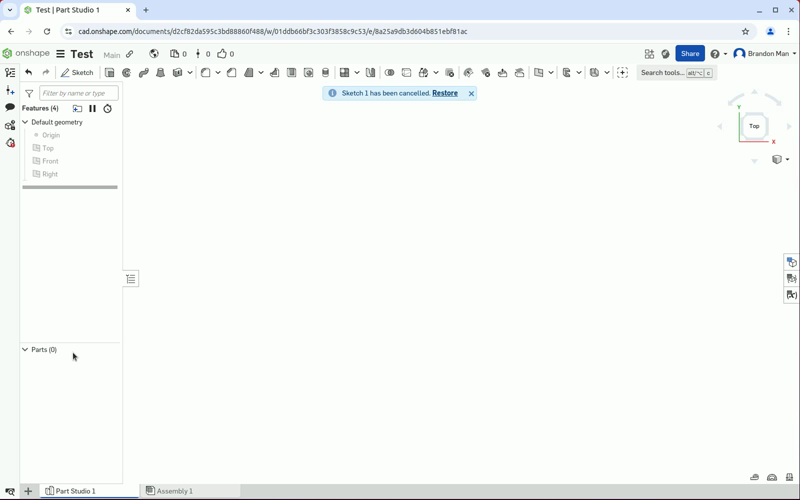
key_down(shift)
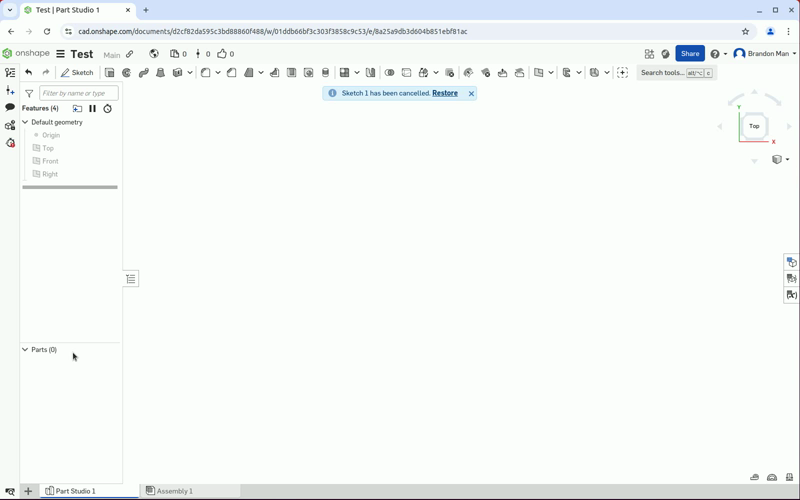
key(up)
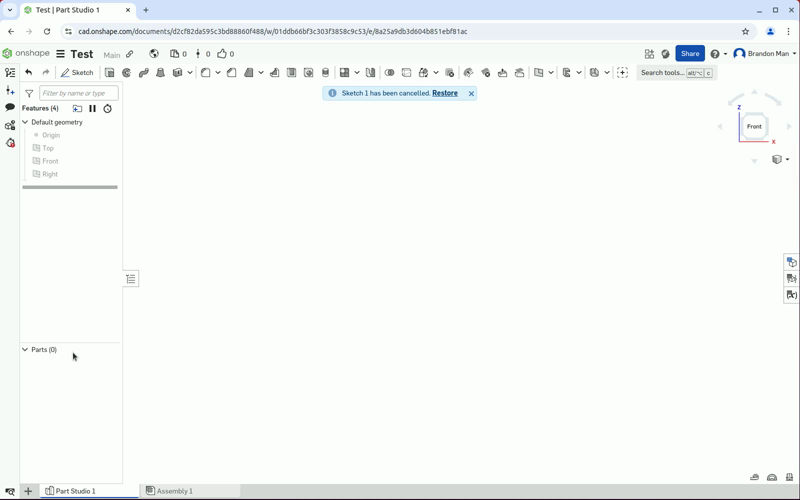
key_up(shift)
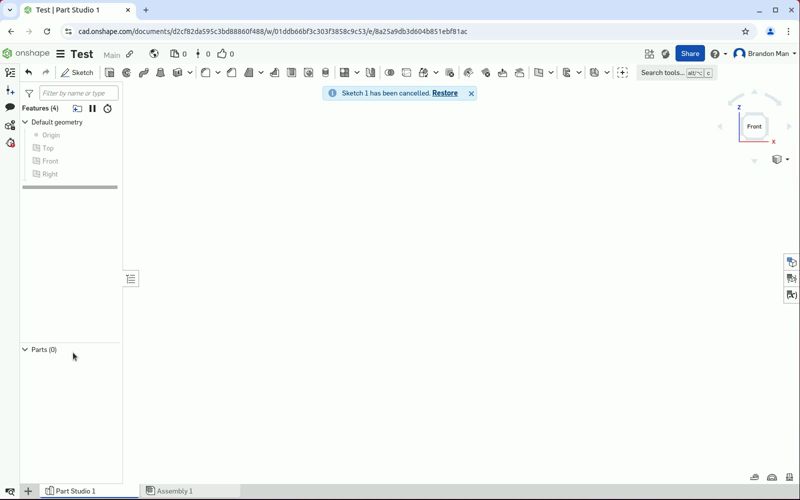
key(space)
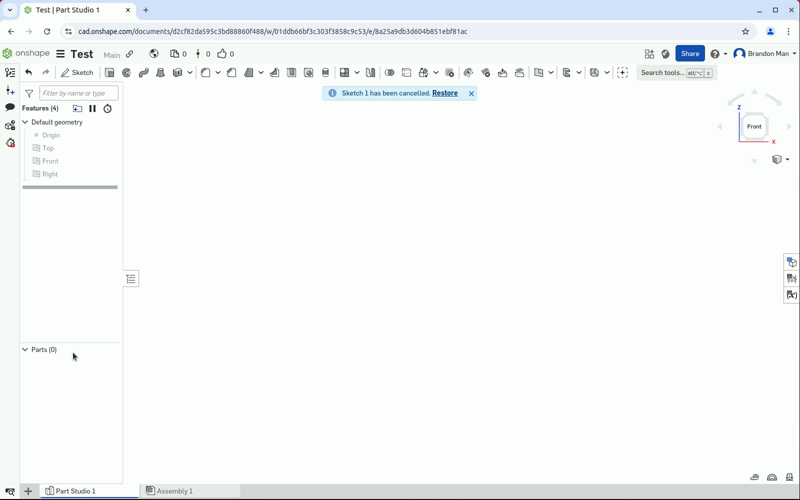
key_down(shift)
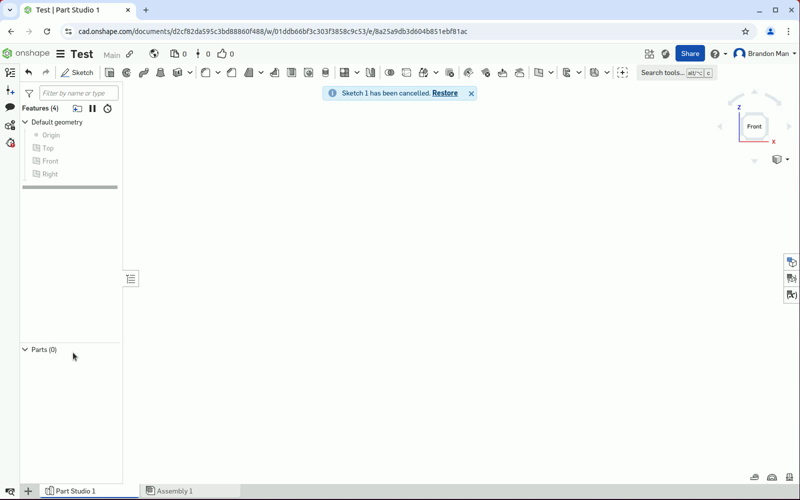
key(left)
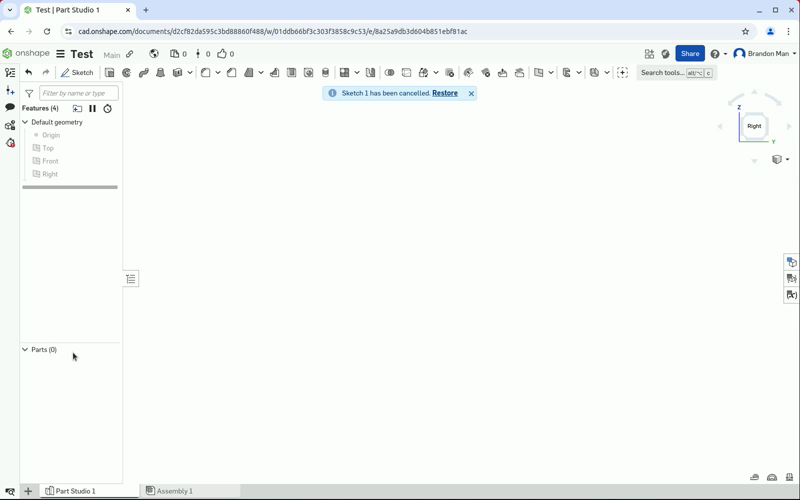
key_up(shift)
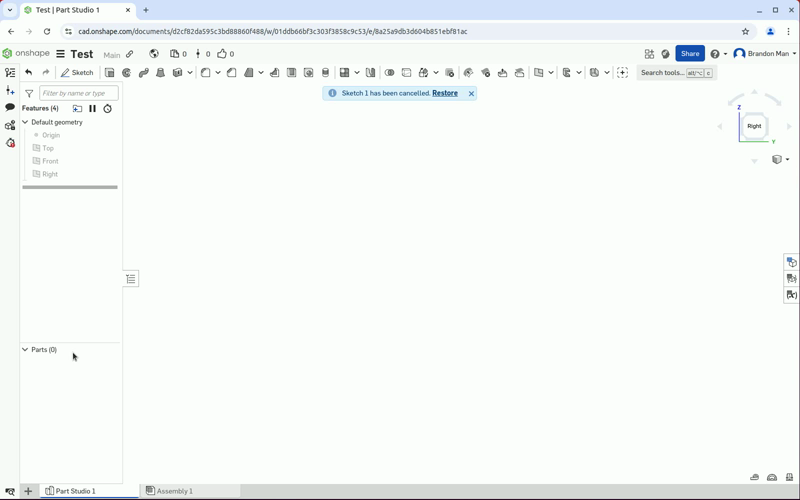
mouse_move(73, 352)
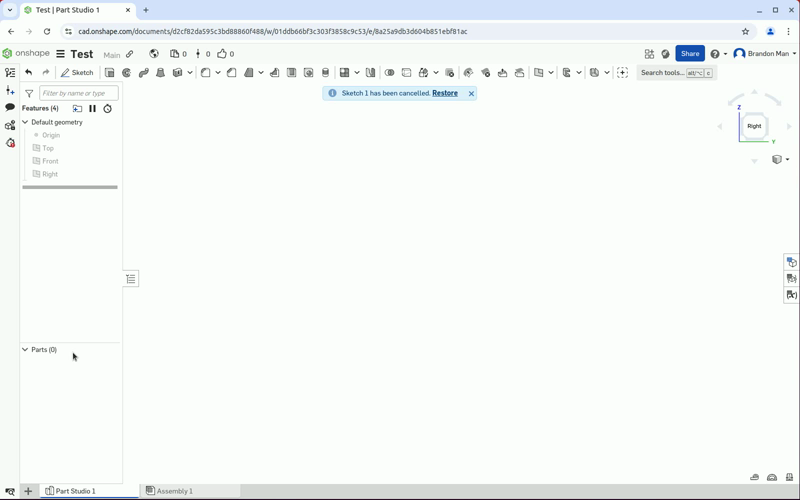
key(shift+y)
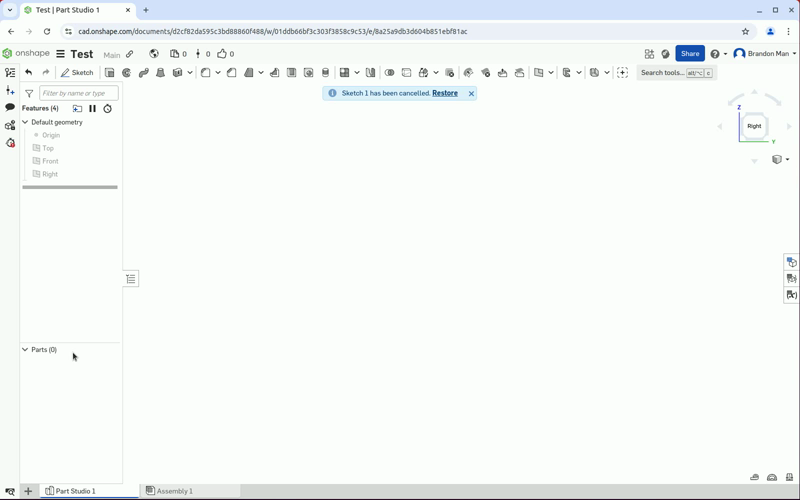
key(shift+s)
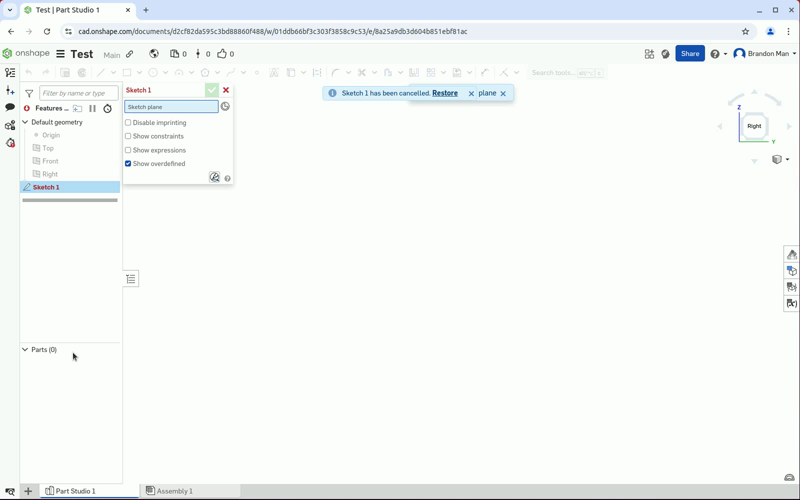
mouse_move(73, 176)
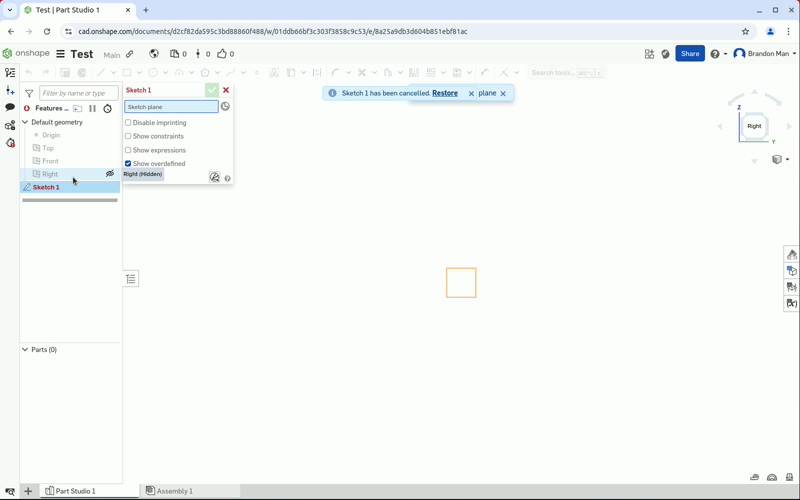
click(73, 176)
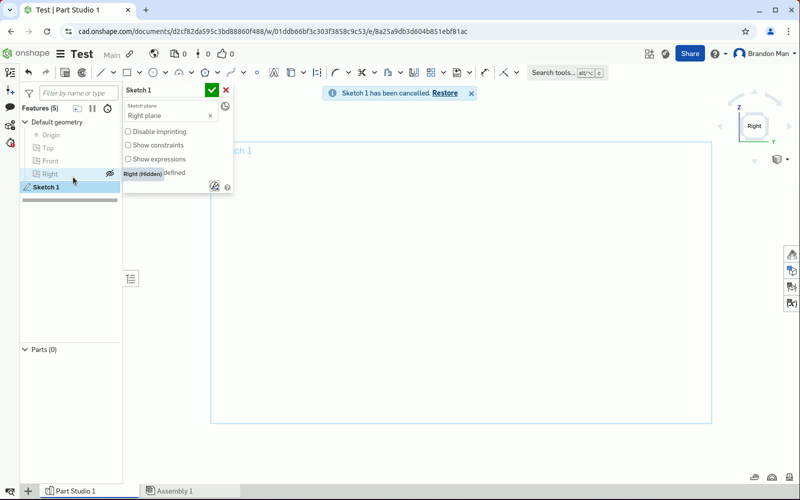
mouse_move(73, 352)
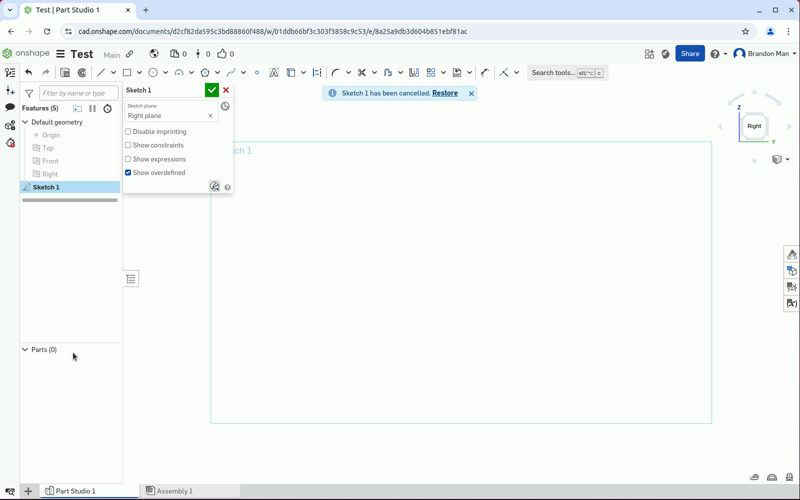
key(y)
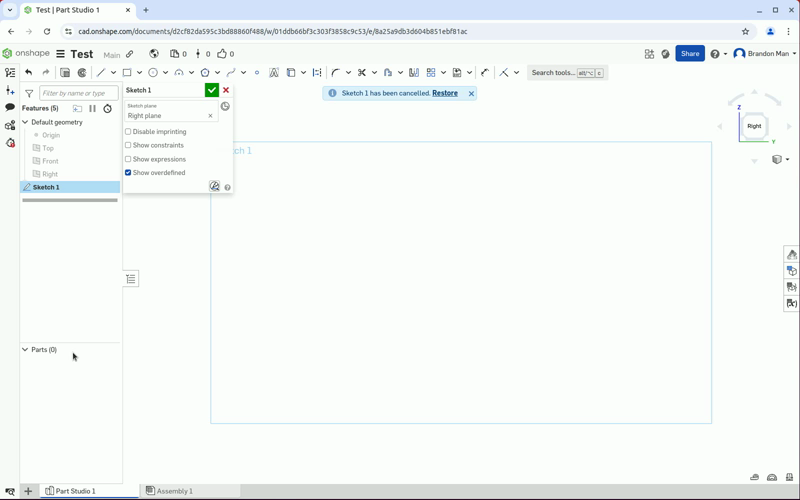
key(l)
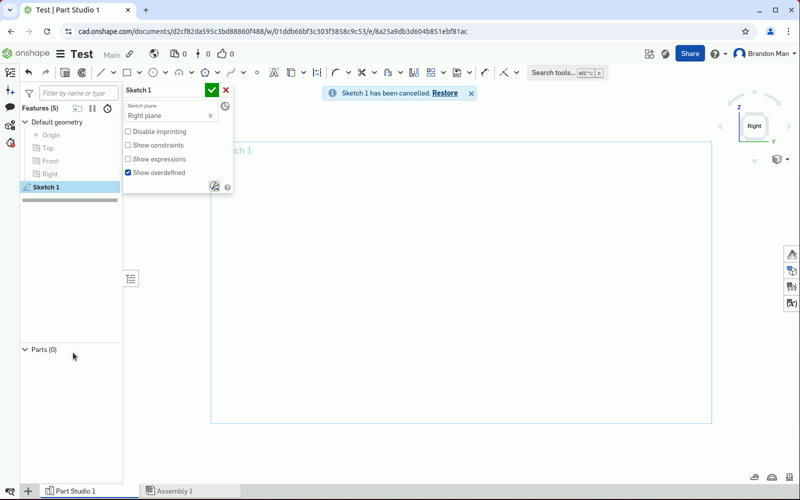
key_down(shift)
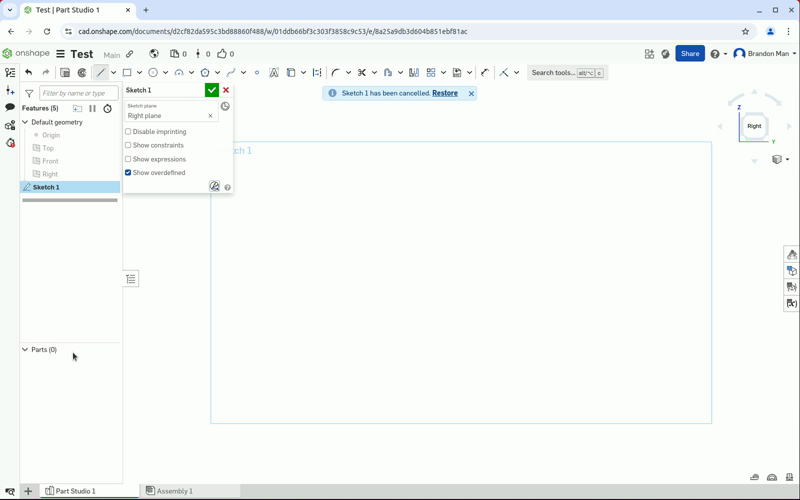
mouse_move(383, 336)
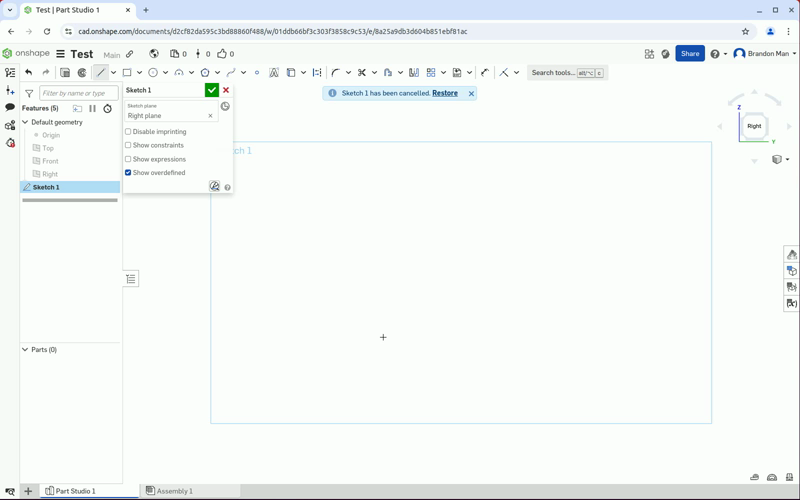
click(383, 336)
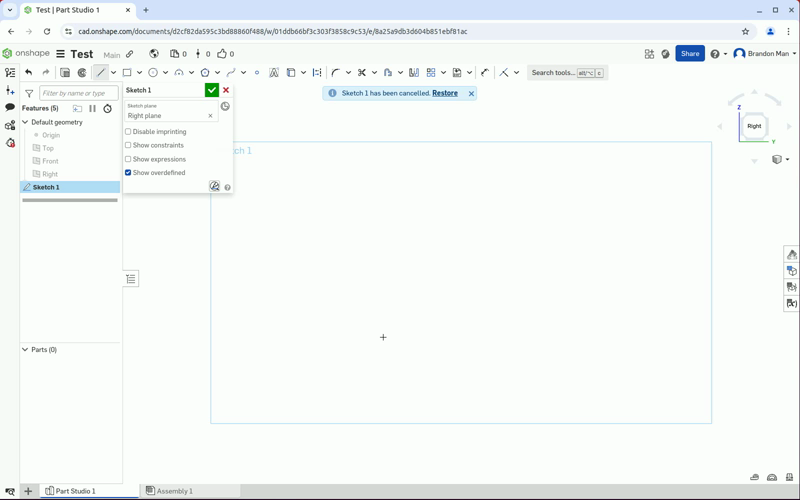
key_up(shift)
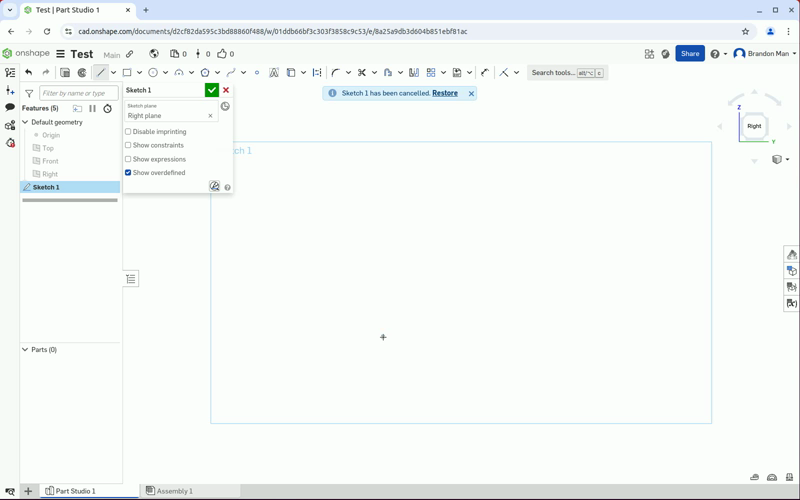
key_down(shift)
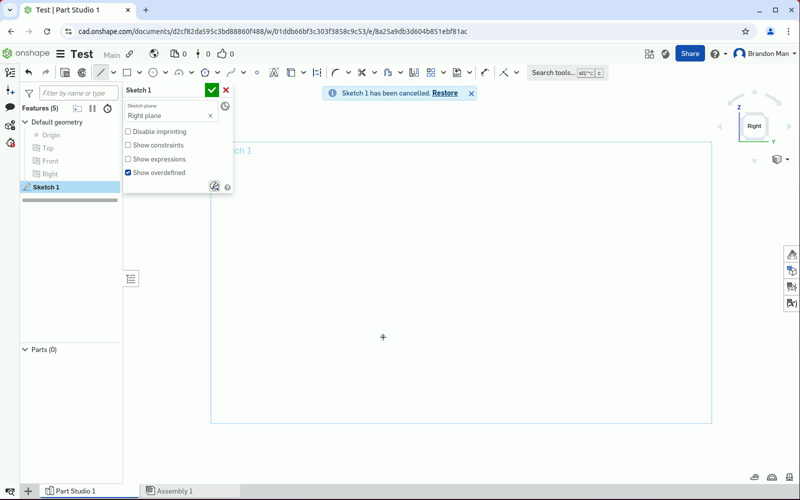
mouse_move(461, 336)
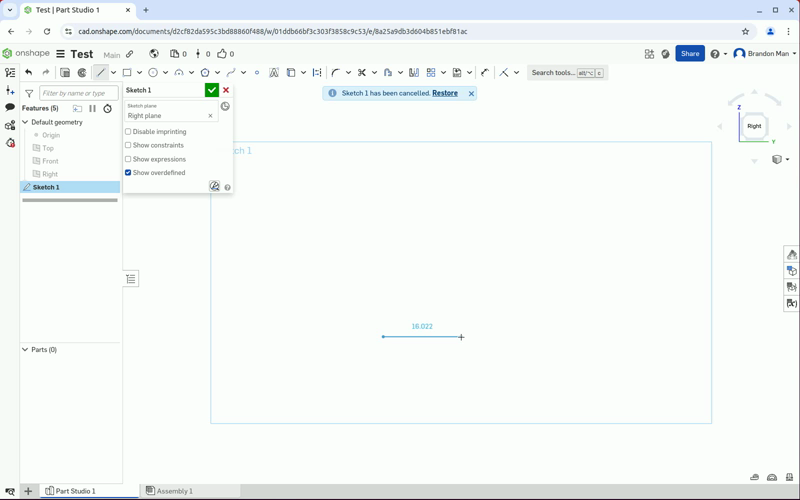
click(461, 336)
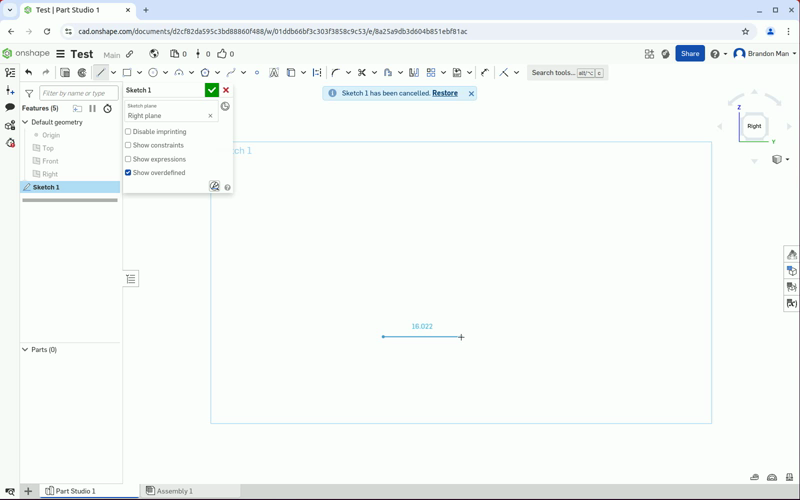
key_up(shift)
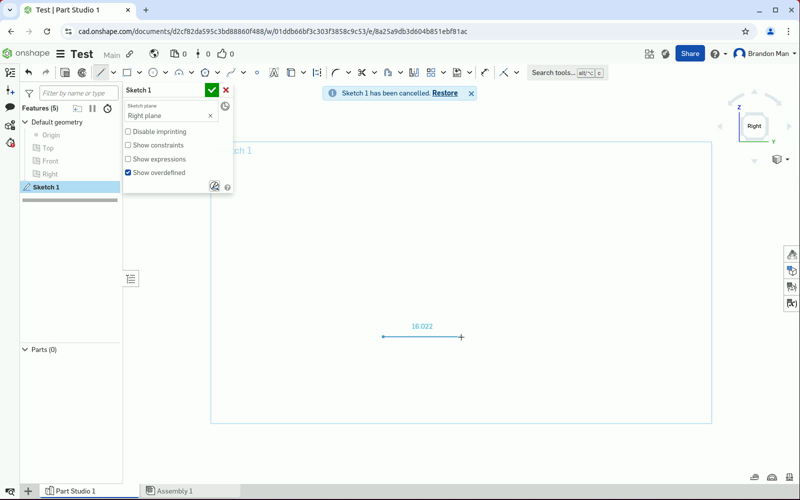
key_down(shift)
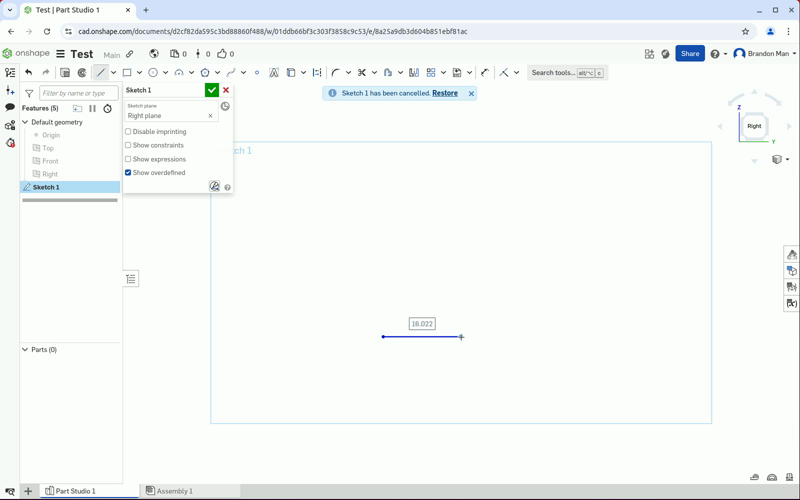
mouse_move(491, 336)
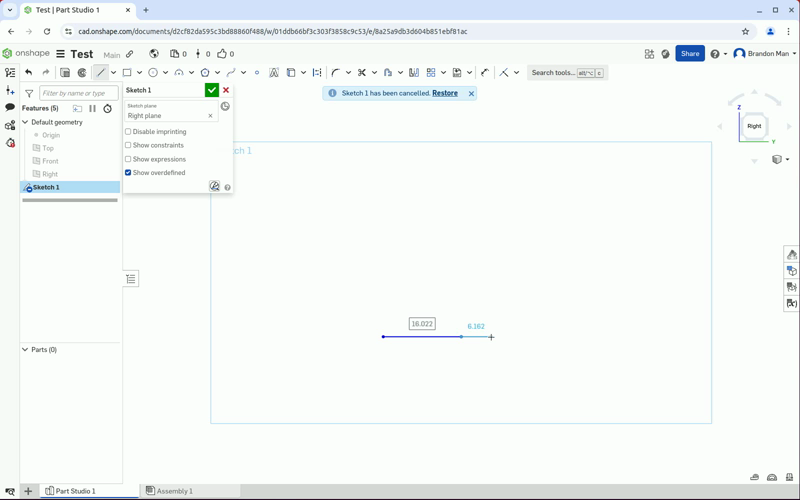
mouse_move(461, 282)
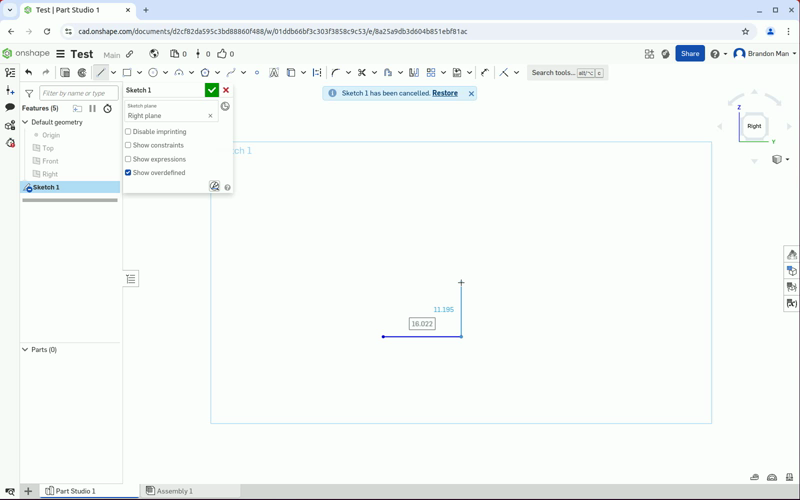
click(461, 282)
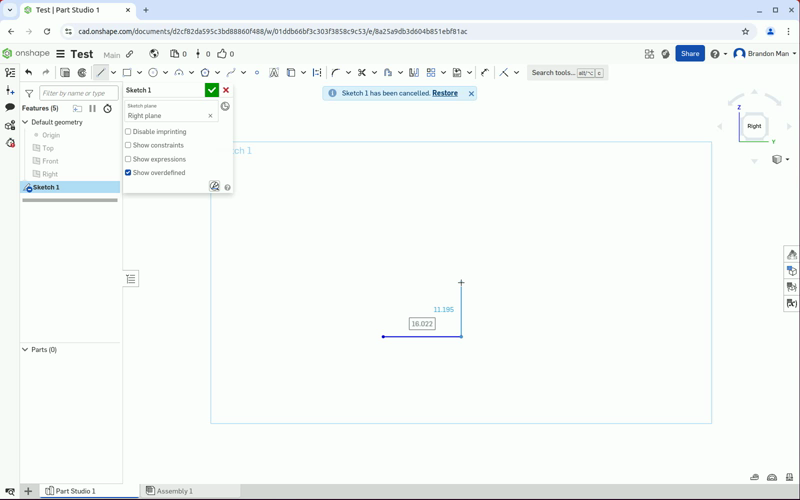
key_up(shift)
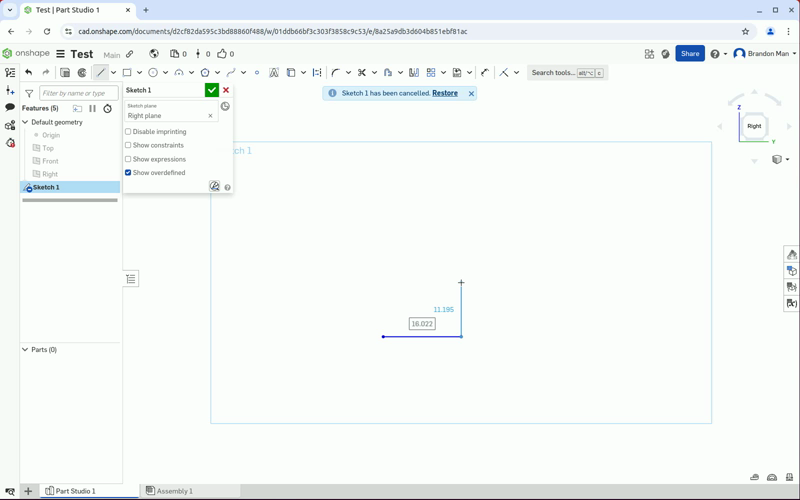
key_down(shift)
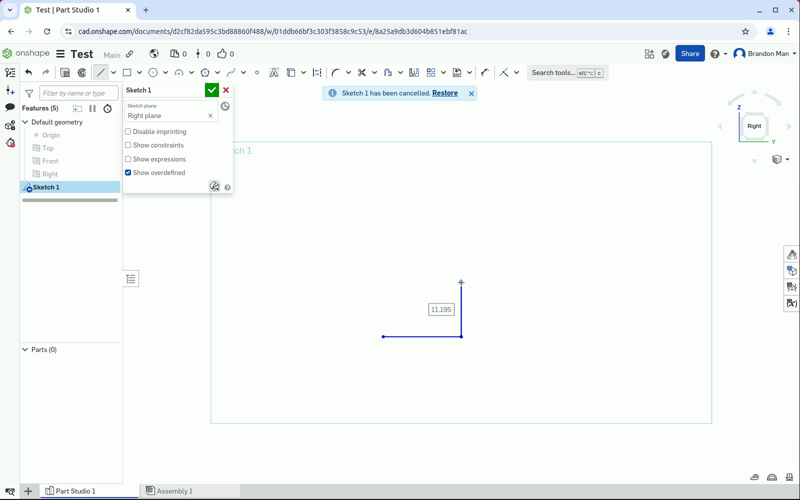
mouse_move(383, 282)
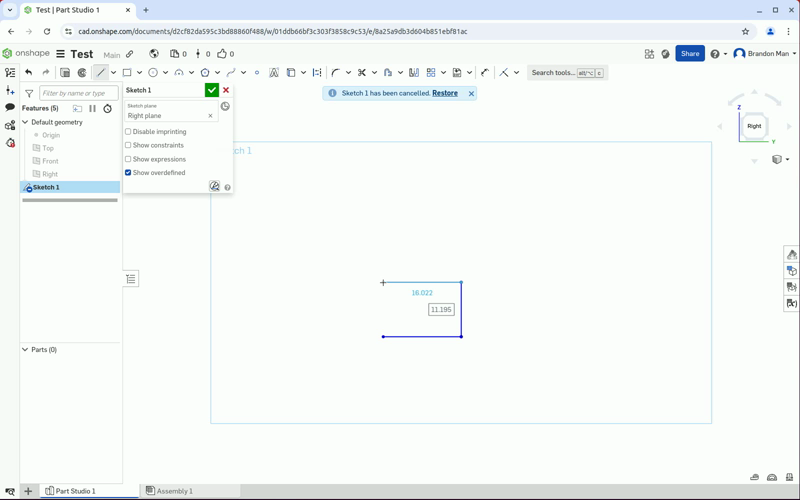
click(383, 282)
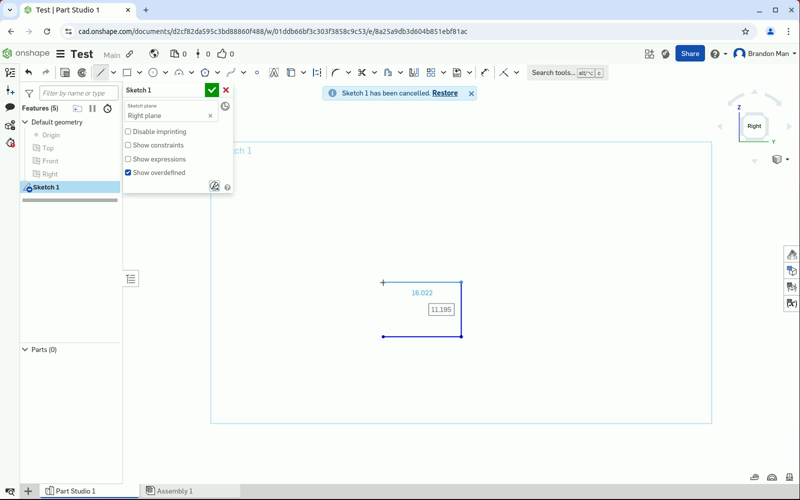
key_up(shift)
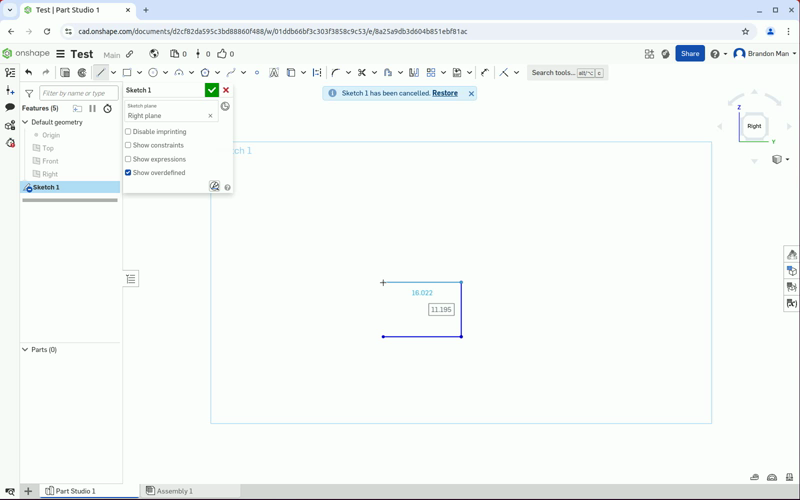
mouse_move(413, 282)
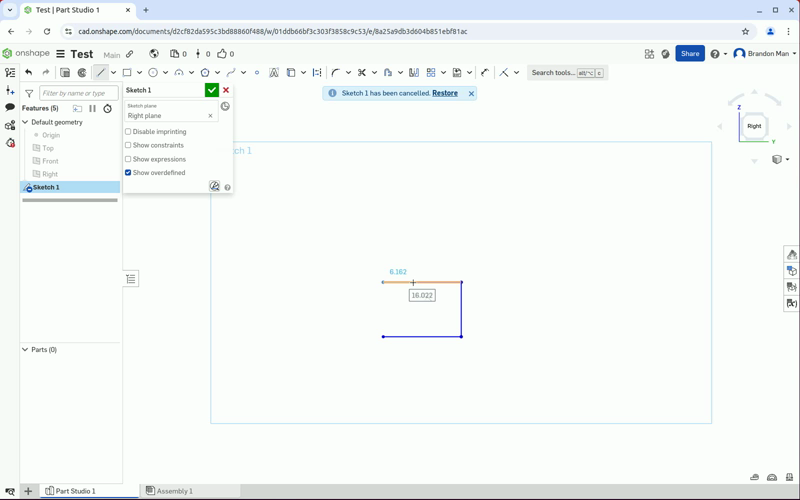
key_down(shift)
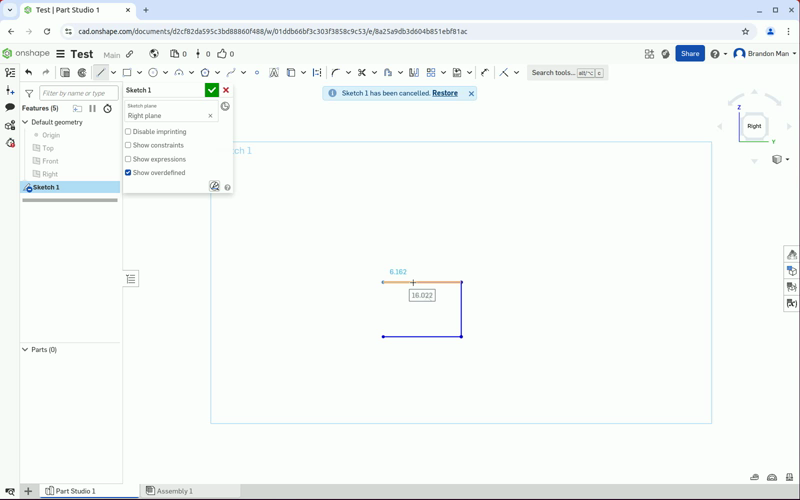
mouse_move(383, 336)
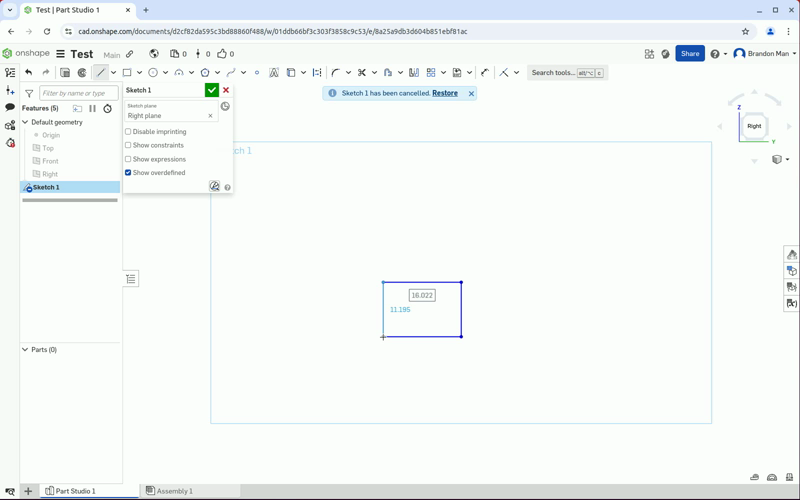
key_up(shift)
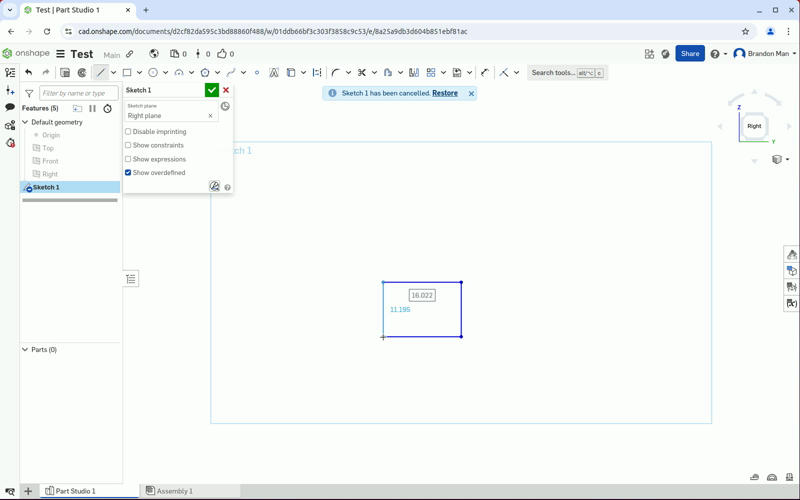
click(383, 336)
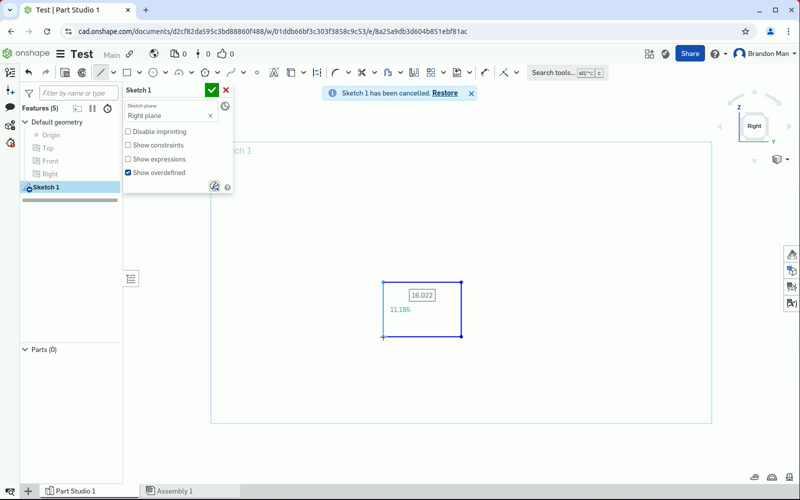
key(esc)
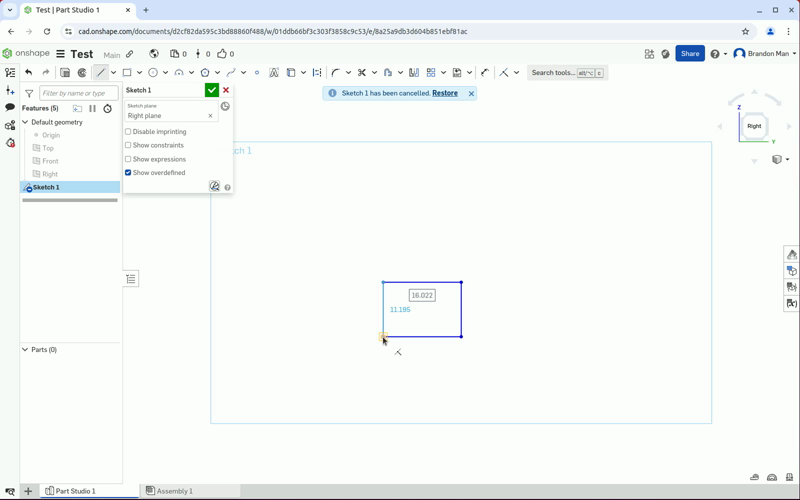
mouse_move(402, 304)
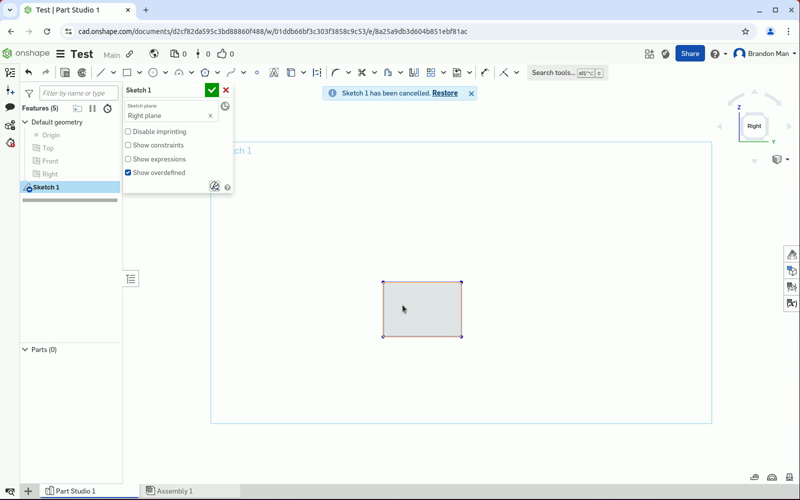
click(402, 304)
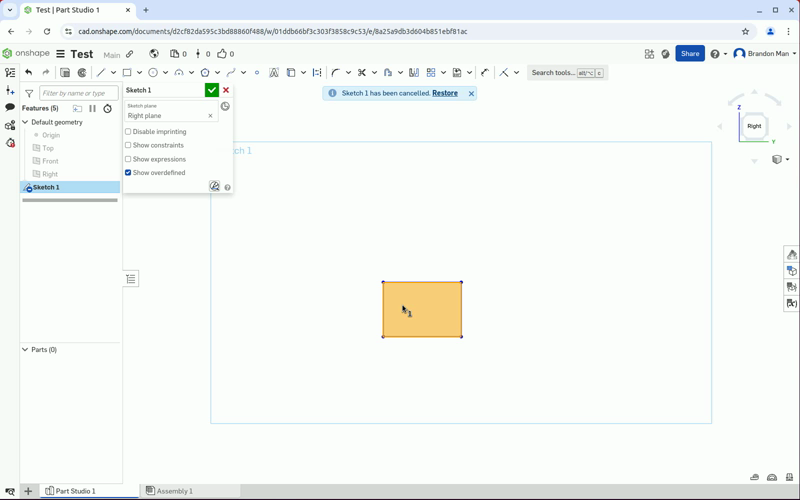
mouse_move(73, 352)
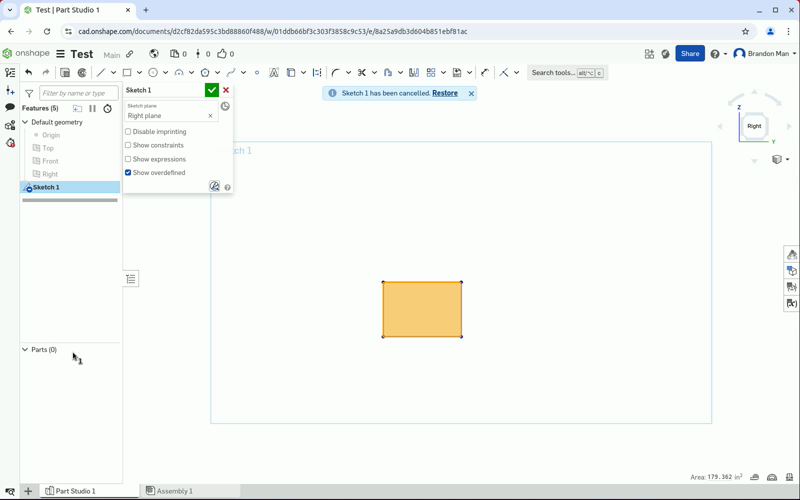
key(shift+y)
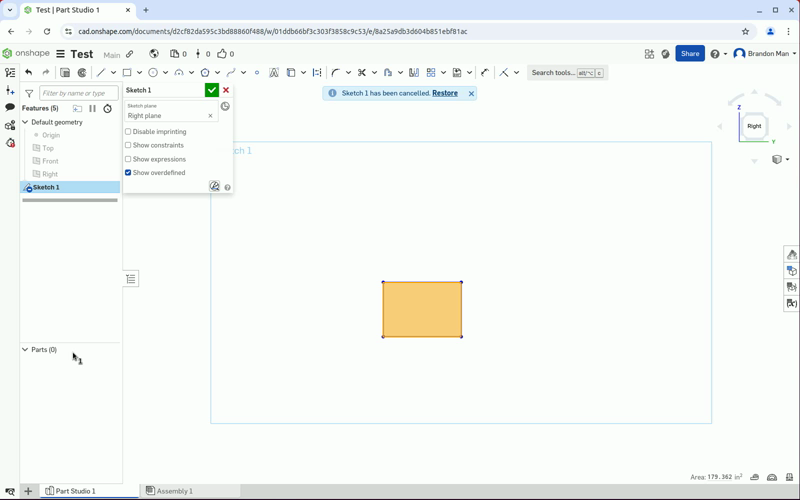
key(shift+e)
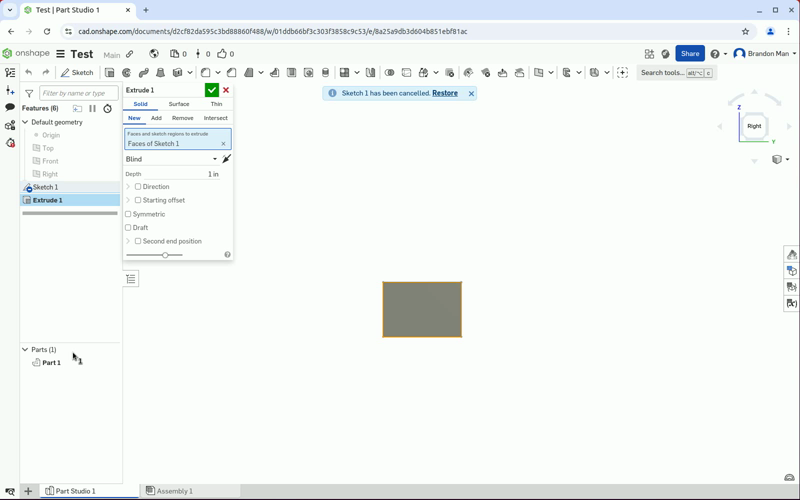
mouse_move(143, 106)
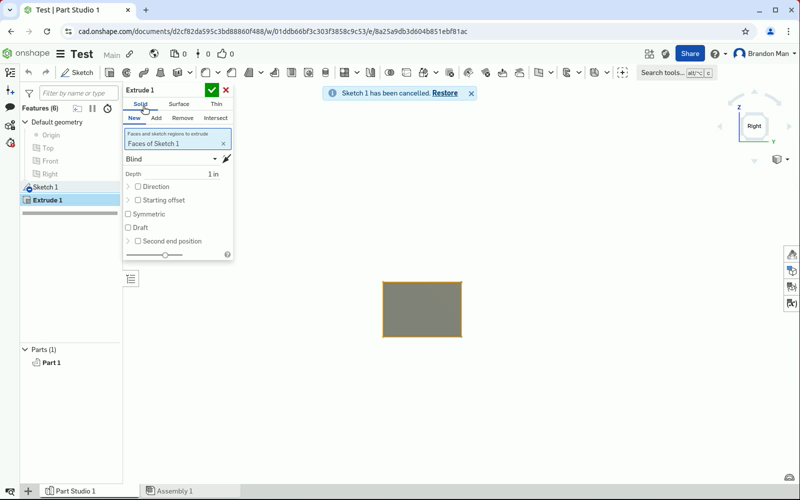
click(143, 106)
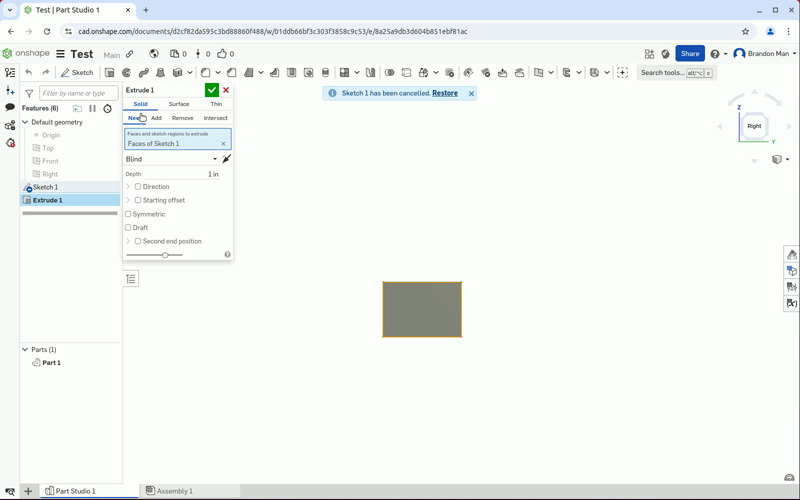
mouse_move(137, 120)
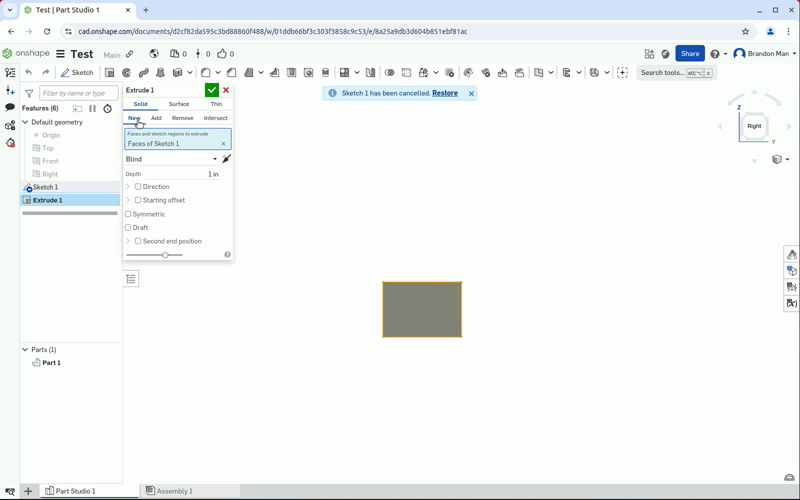
click(137, 120)
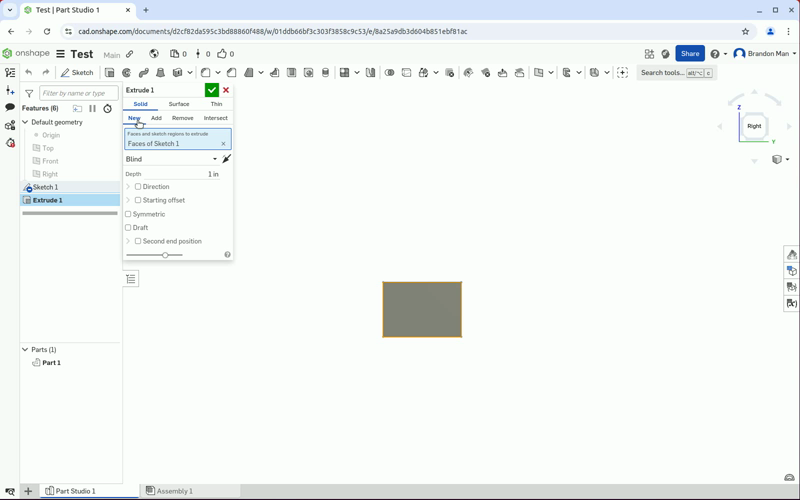
key(tab, 4)
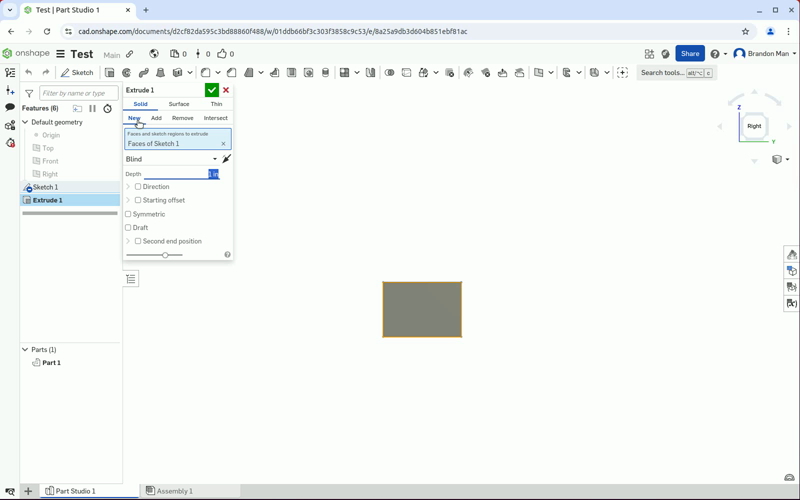
text(-10.351)
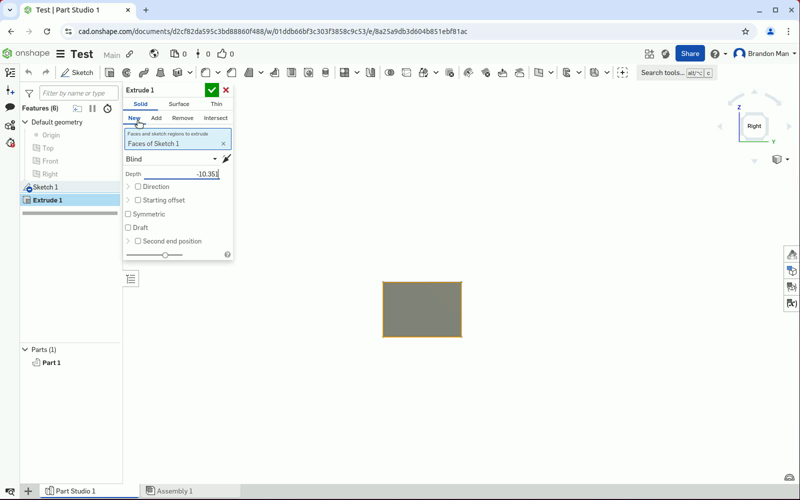
key(enter)
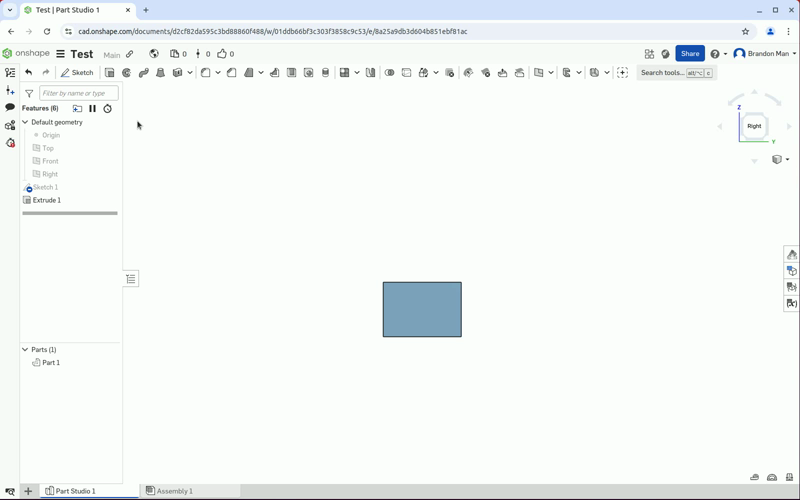
key(shift+h)
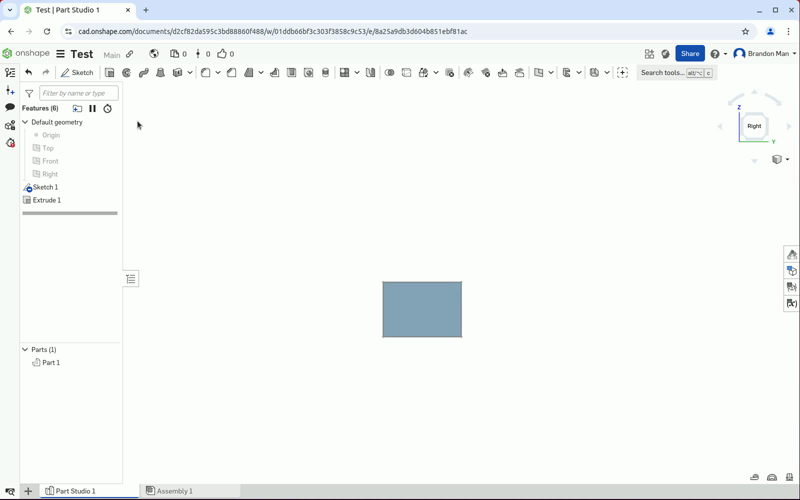
key(shift+h)
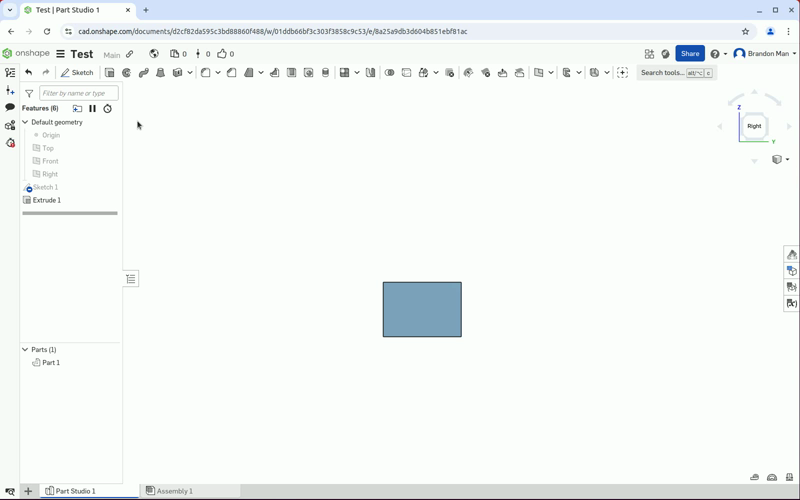
mouse_move(73, 189)
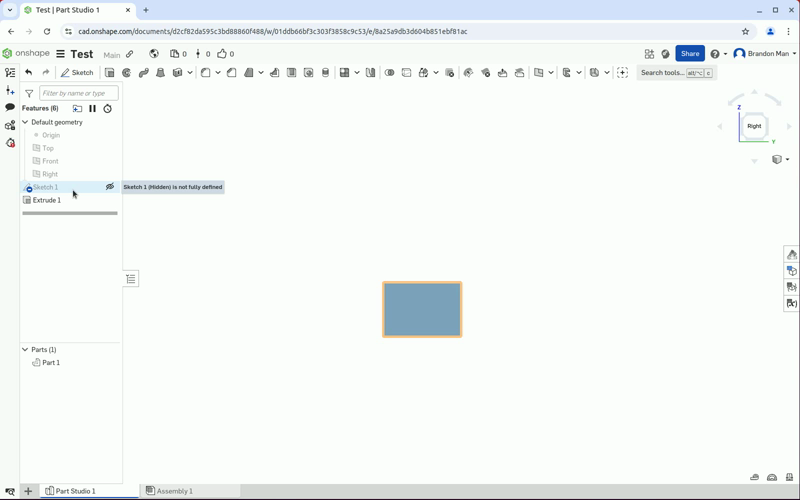
click(73, 189)
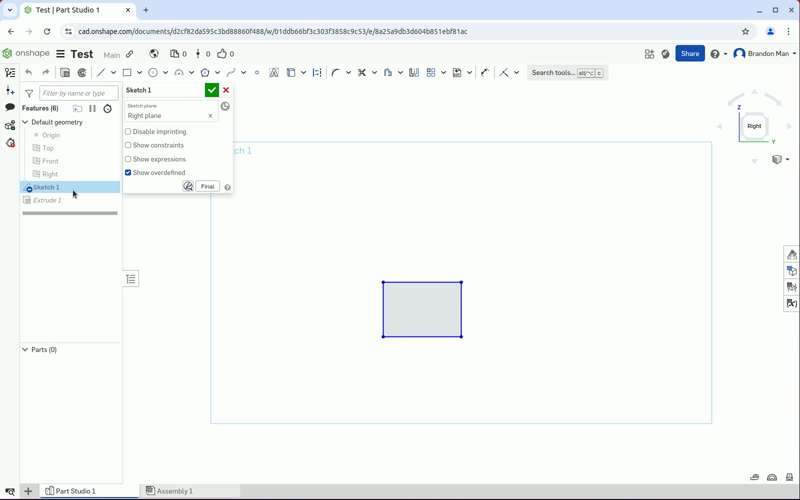
mouse_move(229, 92)
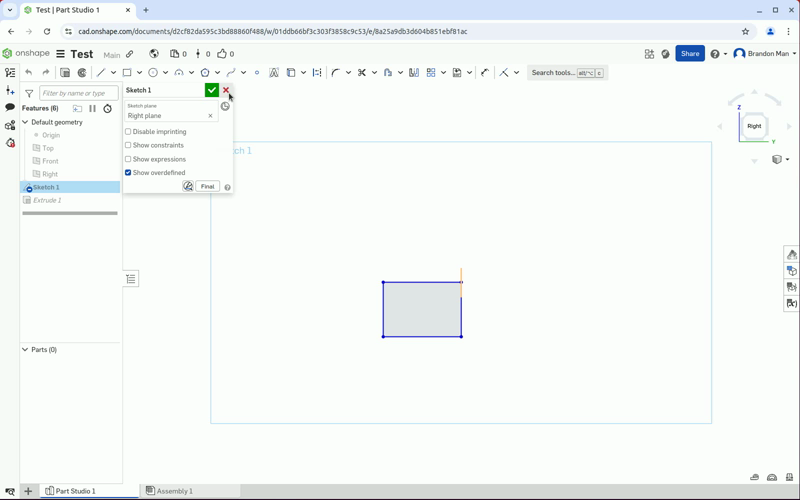
click(229, 92)
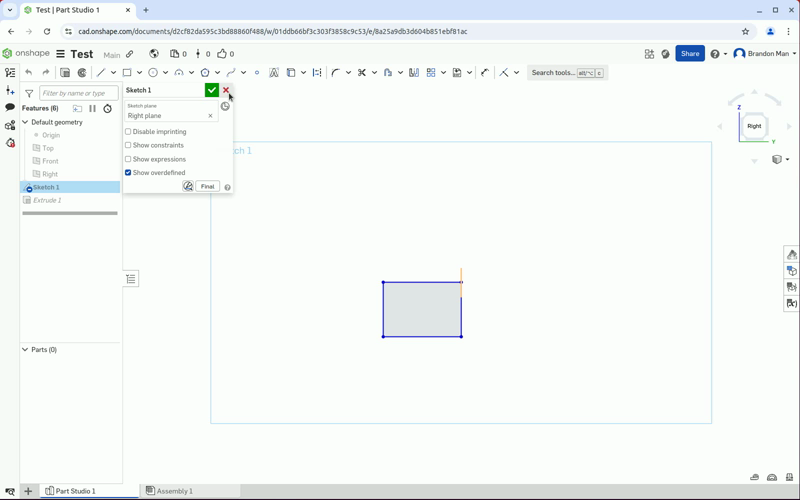
key(shift+s)
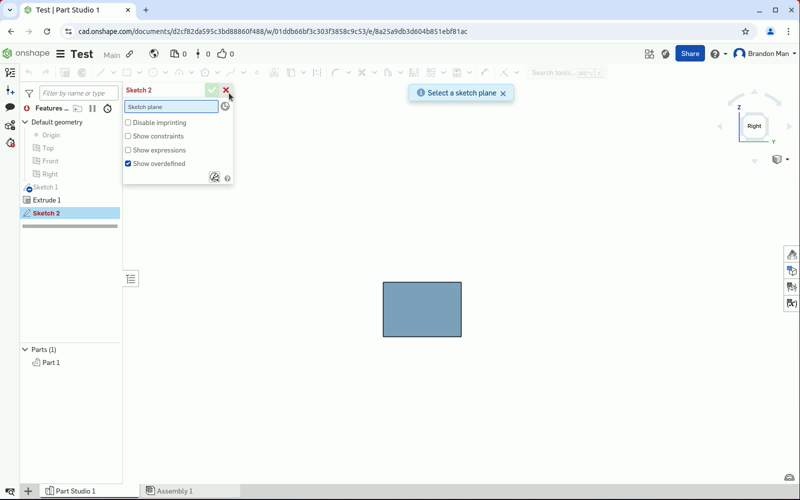
mouse_move(73, 176)
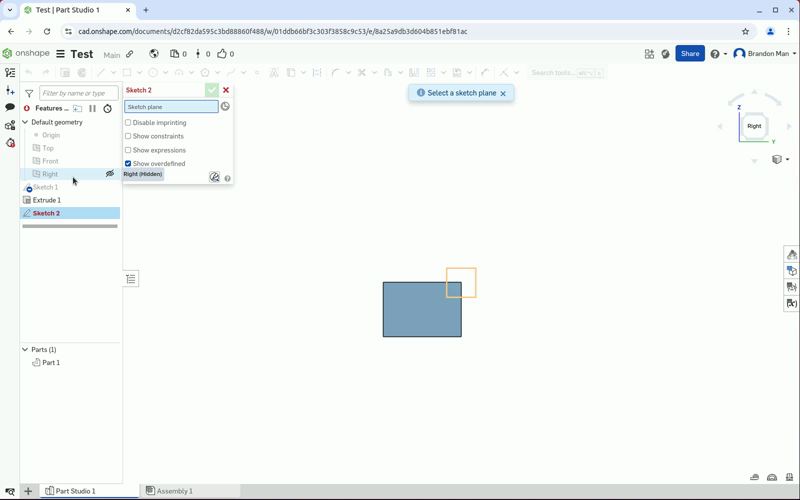
click(73, 176)
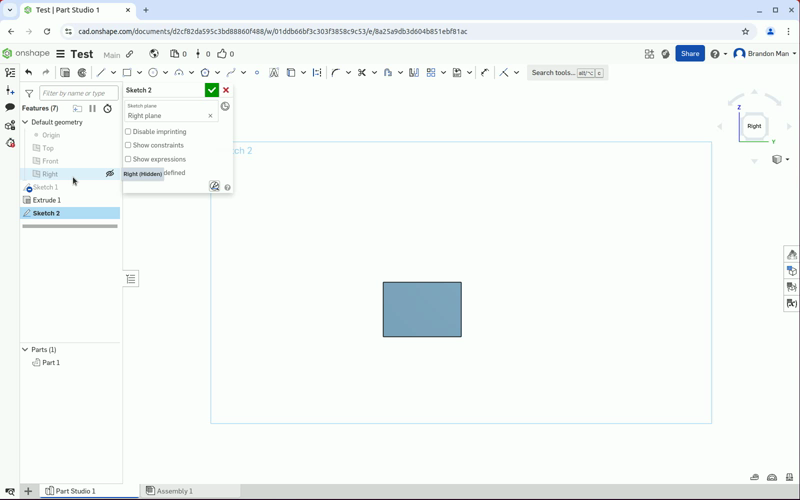
mouse_move(73, 352)
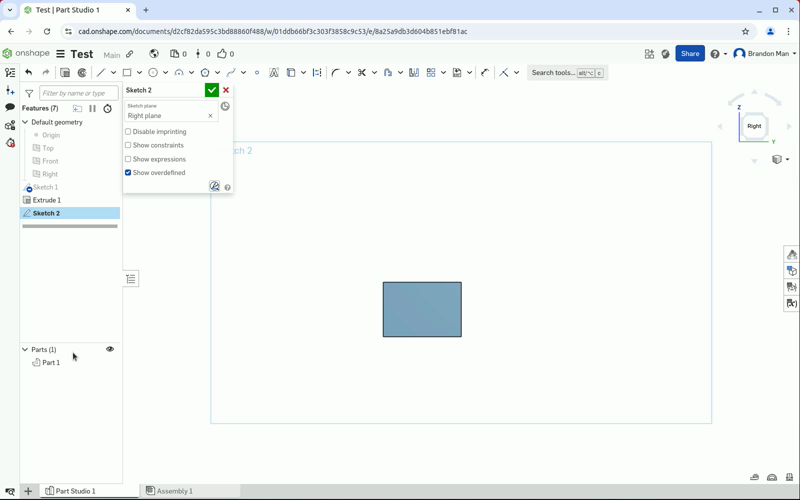
key(y)
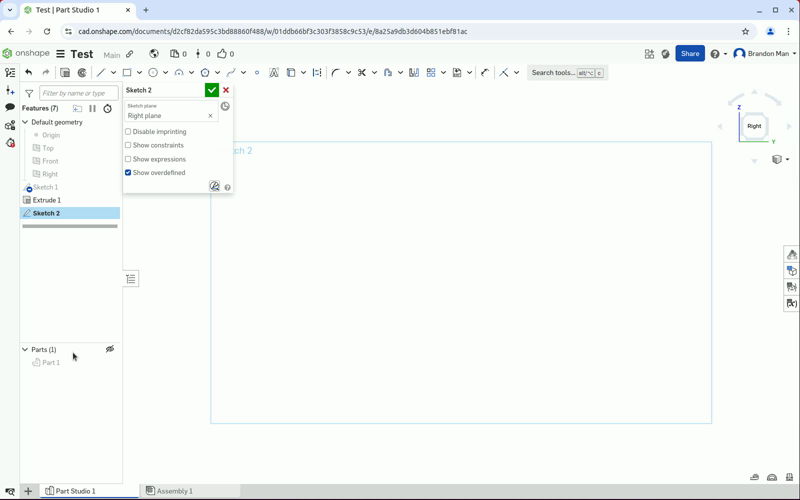
key(a)
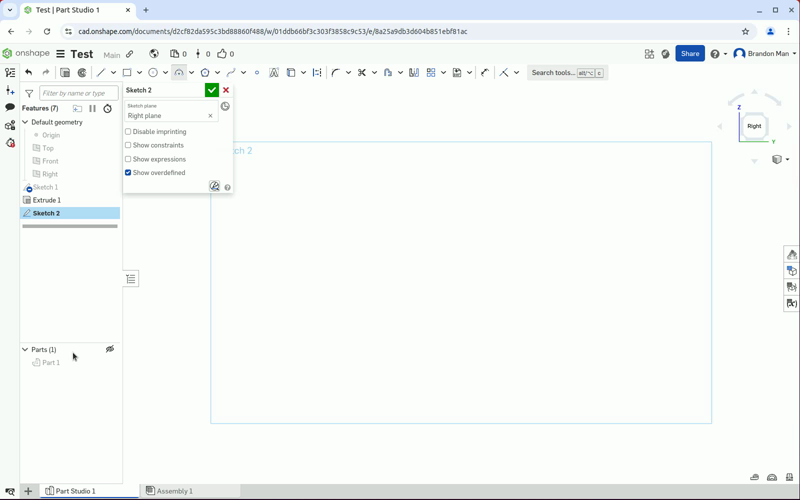
key_down(shift)
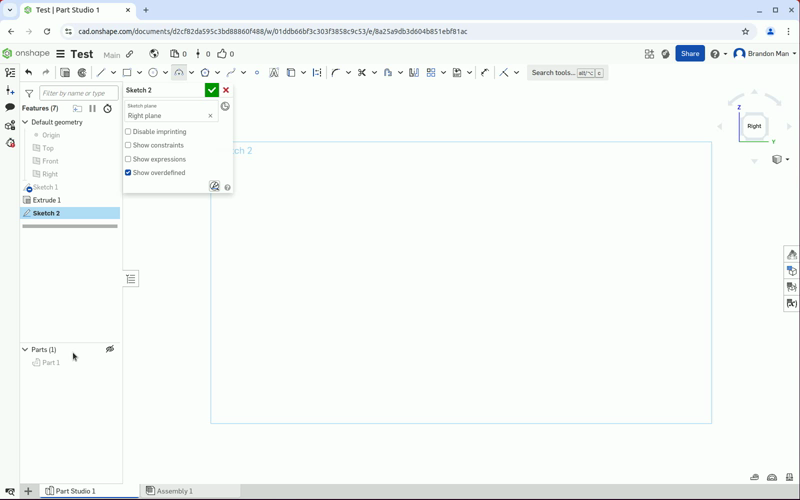
mouse_move(363, 191)
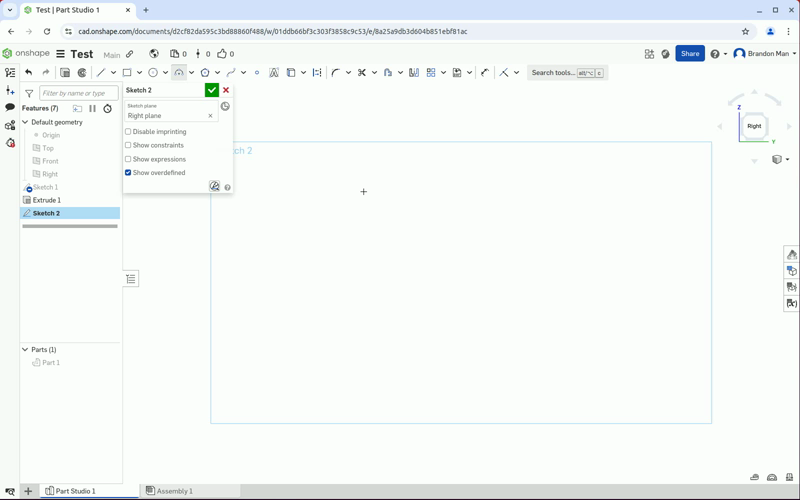
click(363, 191)
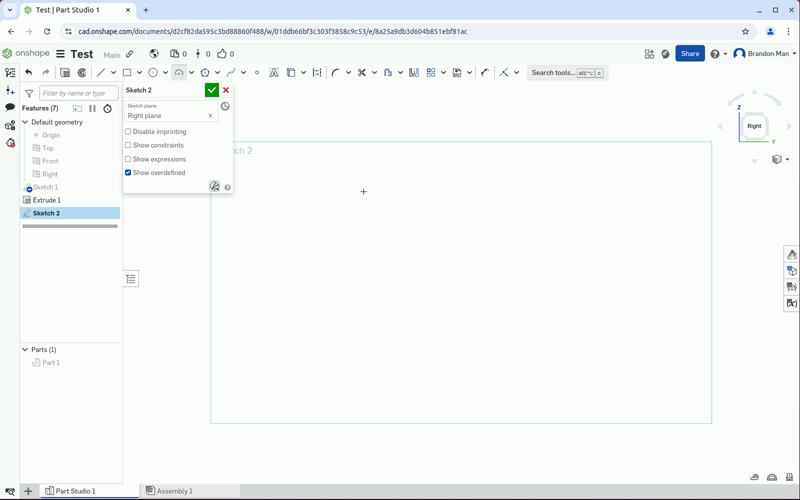
key_up(shift)
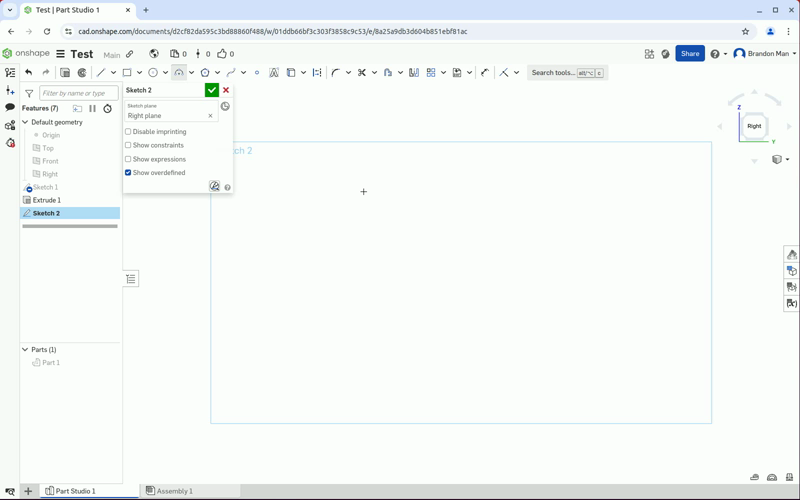
key_down(shift)
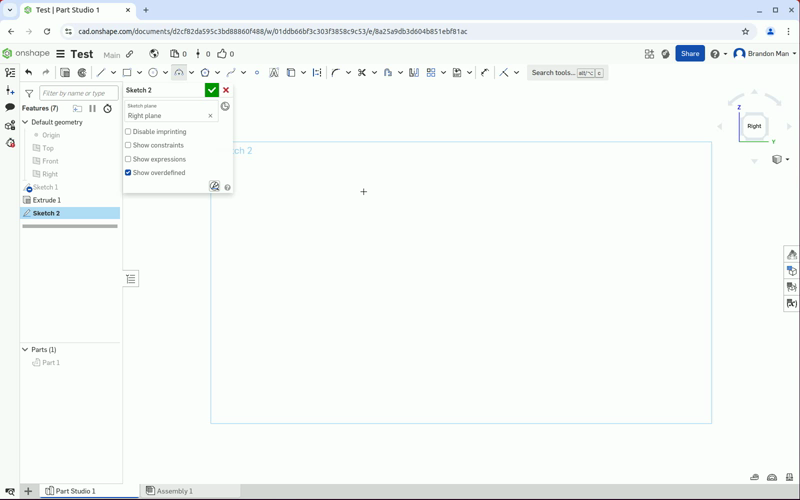
mouse_move(391, 170)
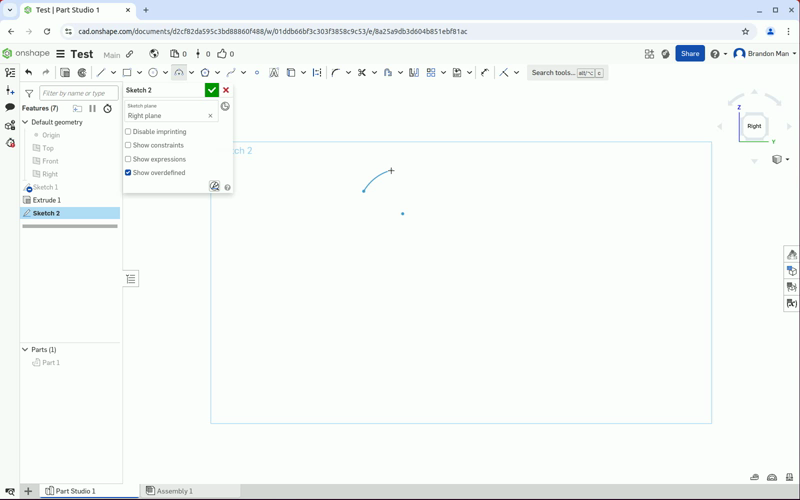
click(391, 170)
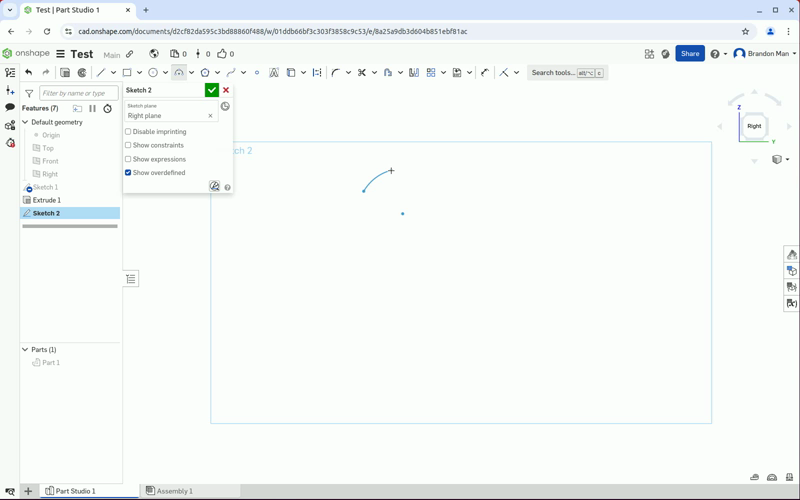
mouse_move(420, 235)
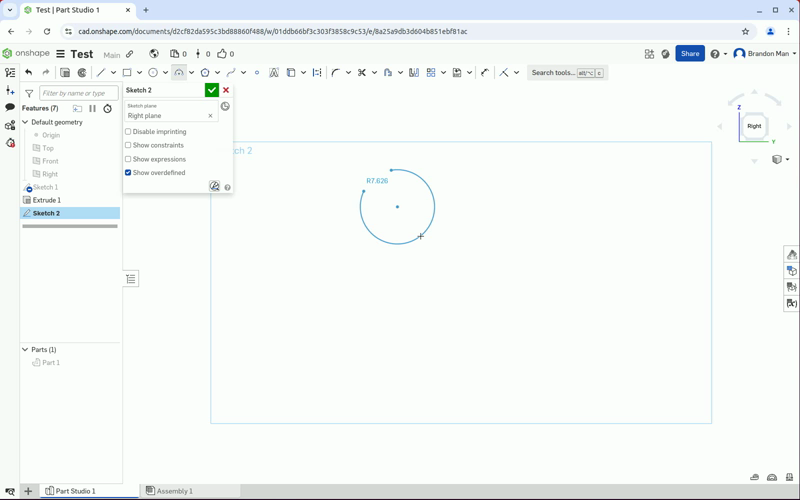
click(420, 235)
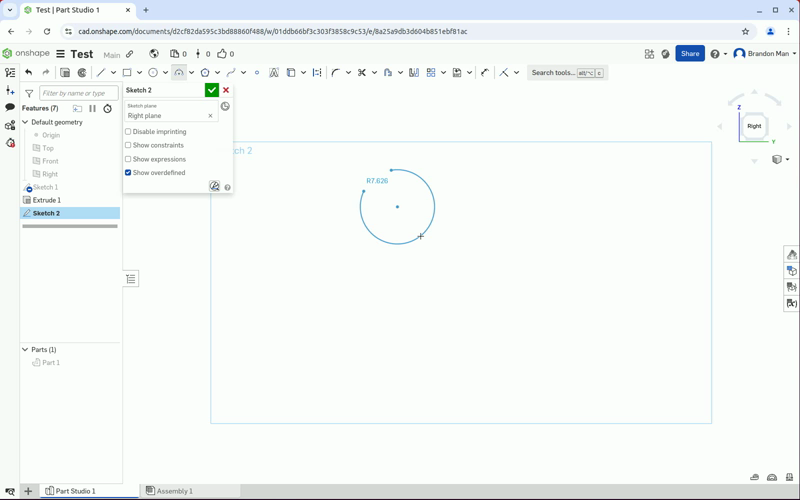
key_up(shift)
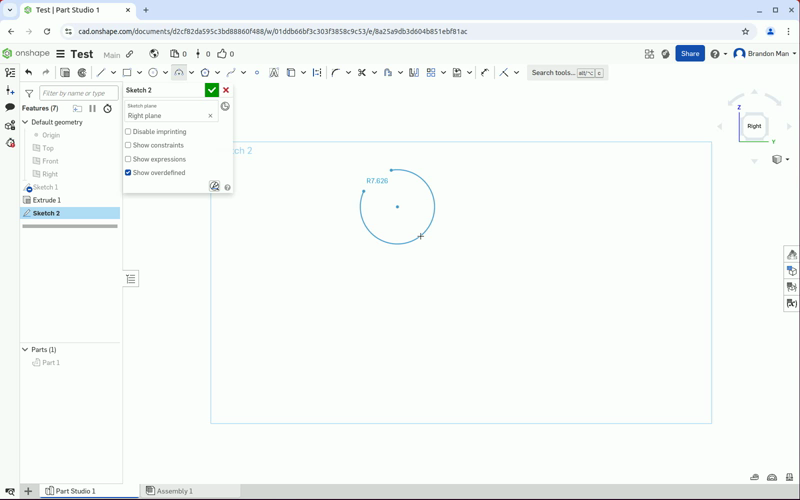
mouse_move(391, 170)
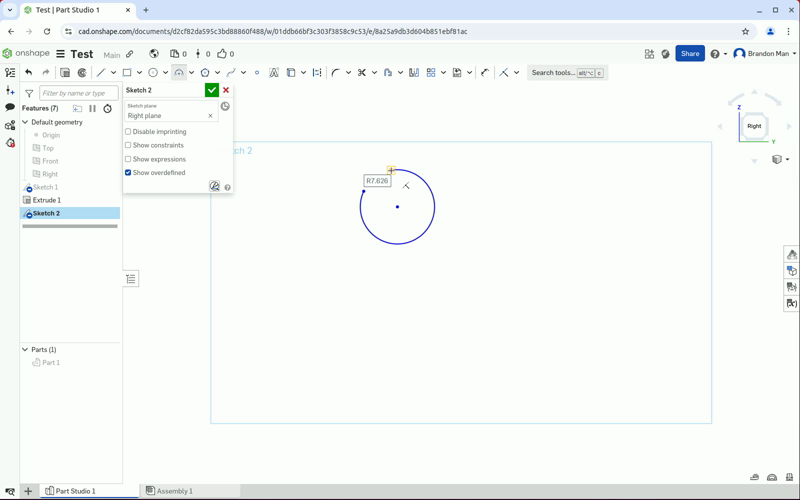
click(391, 170)
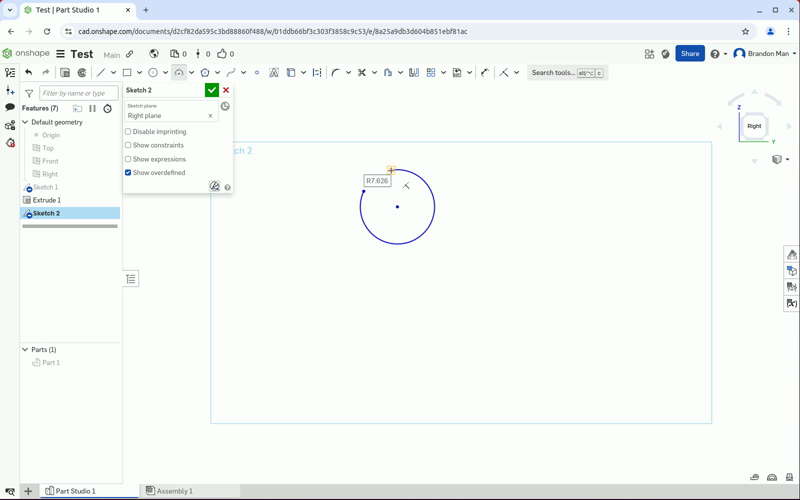
mouse_move(363, 191)
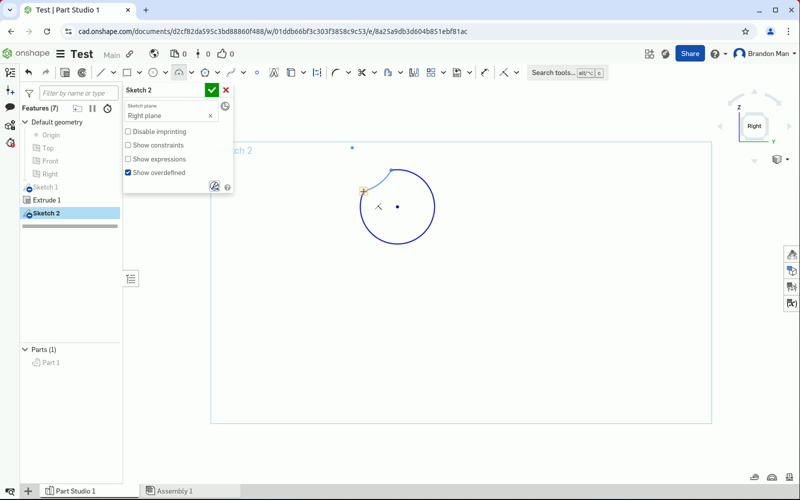
click(363, 191)
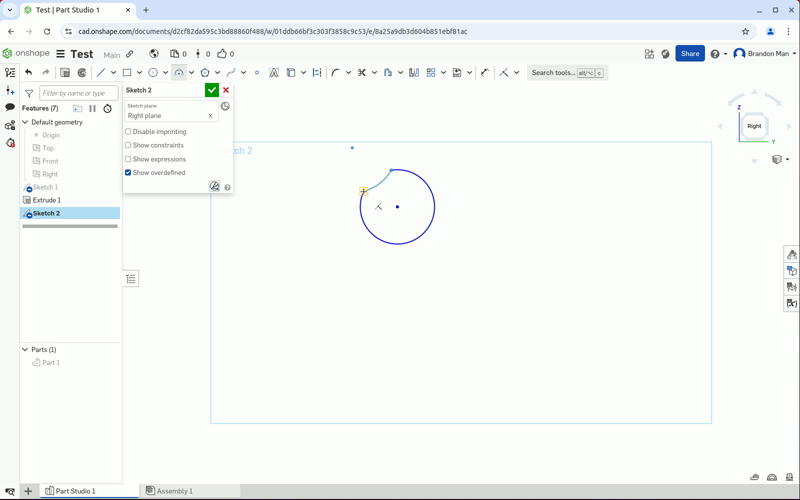
key_down(shift)
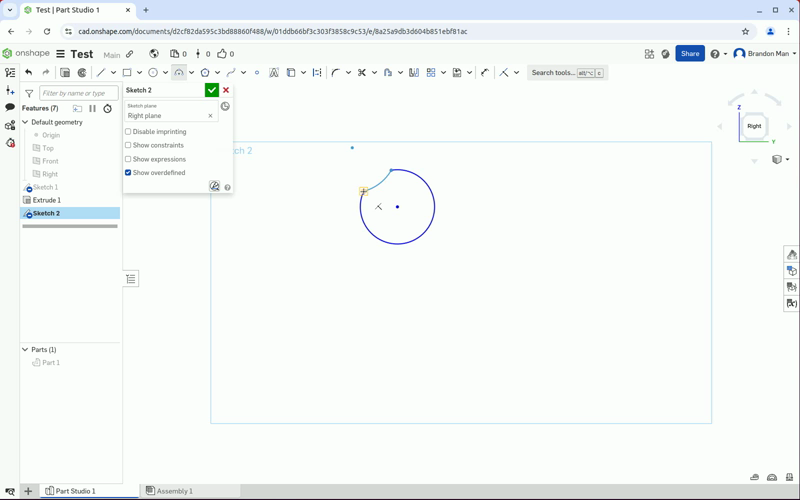
mouse_move(383, 189)
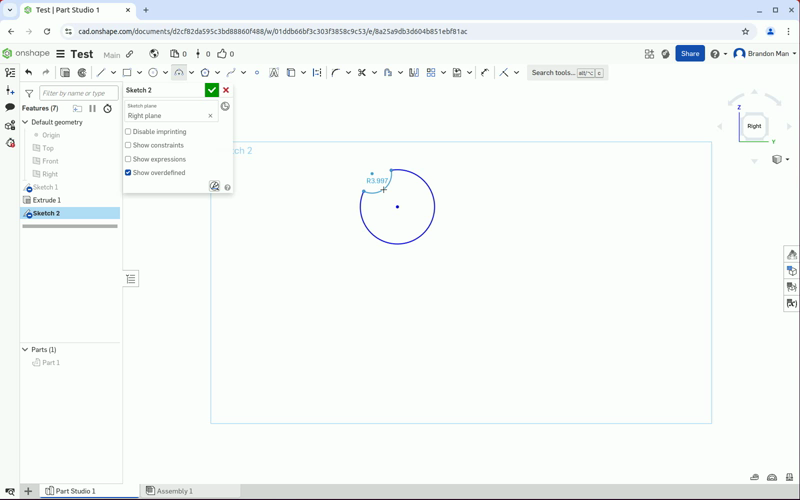
click(383, 189)
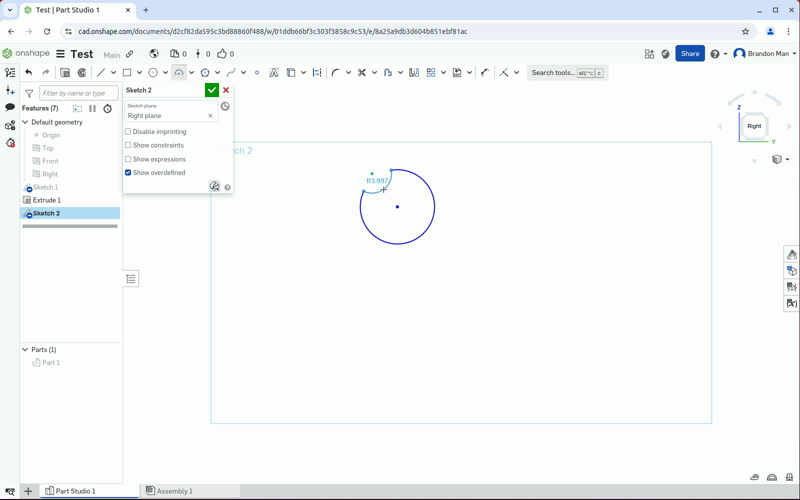
key_up(shift)
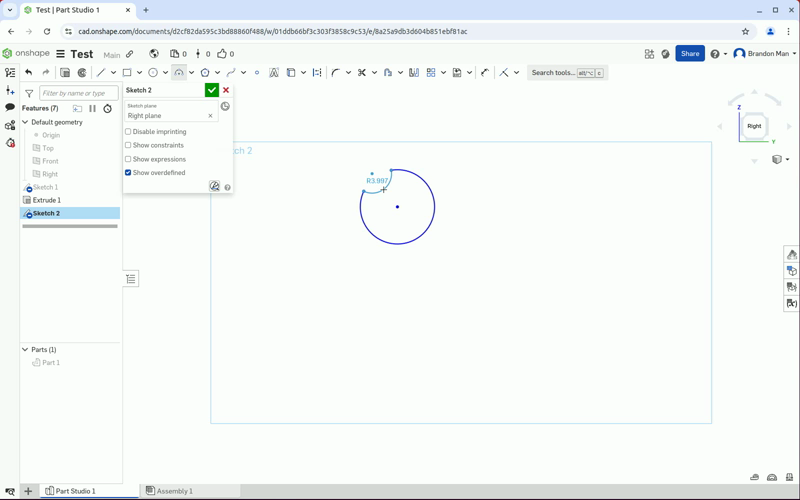
key(esc)
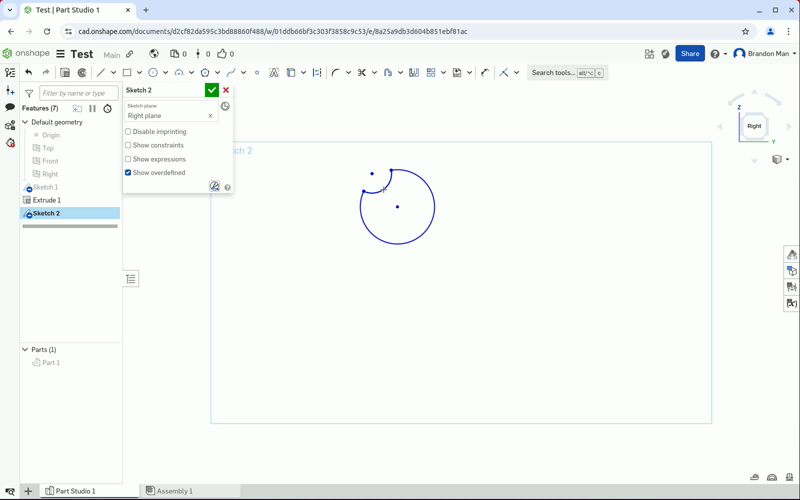
mouse_move(398, 221)
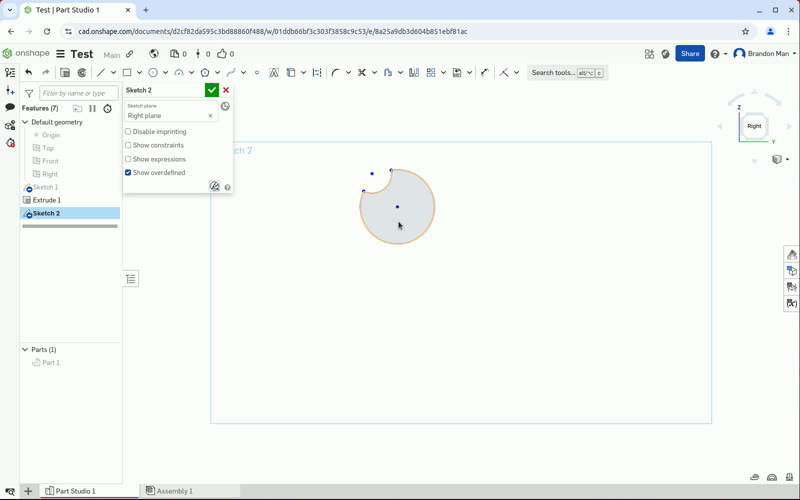
click(398, 221)
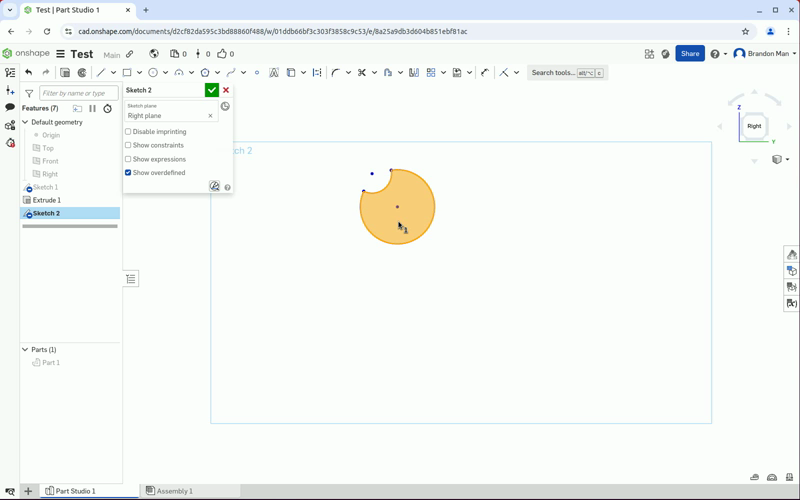
mouse_move(73, 352)
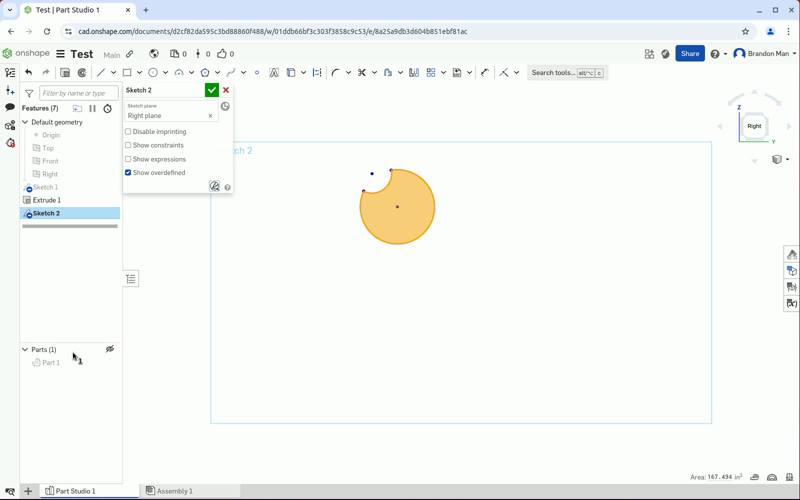
key(shift+y)
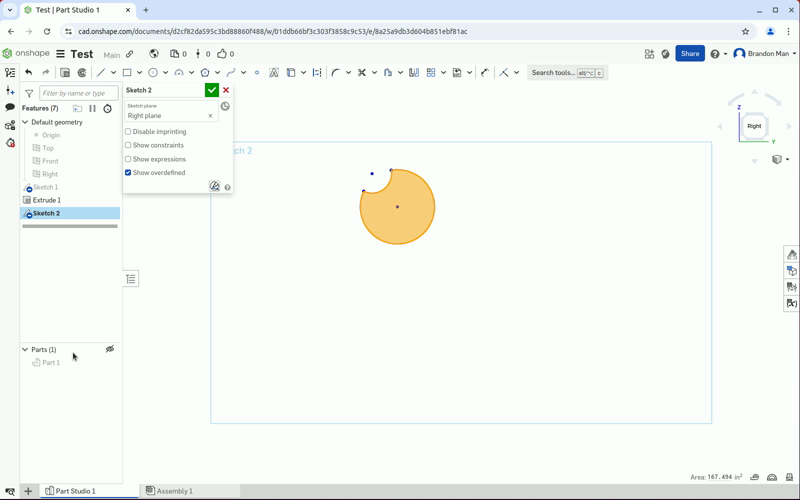
key(shift+e)
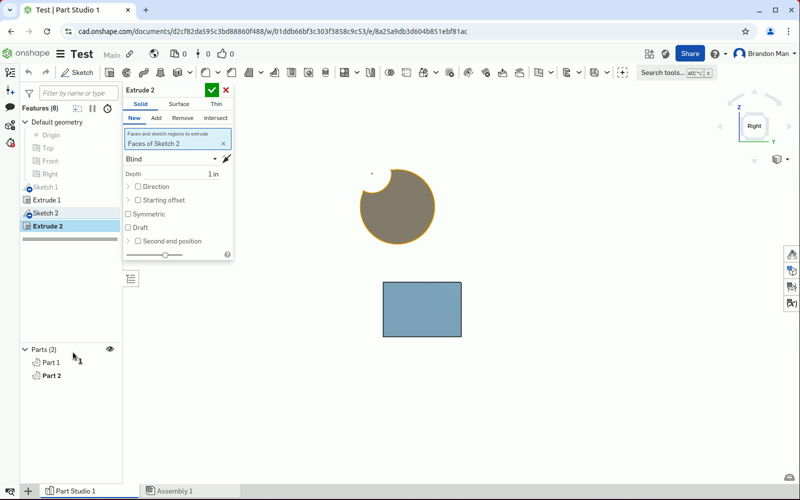
mouse_move(143, 106)
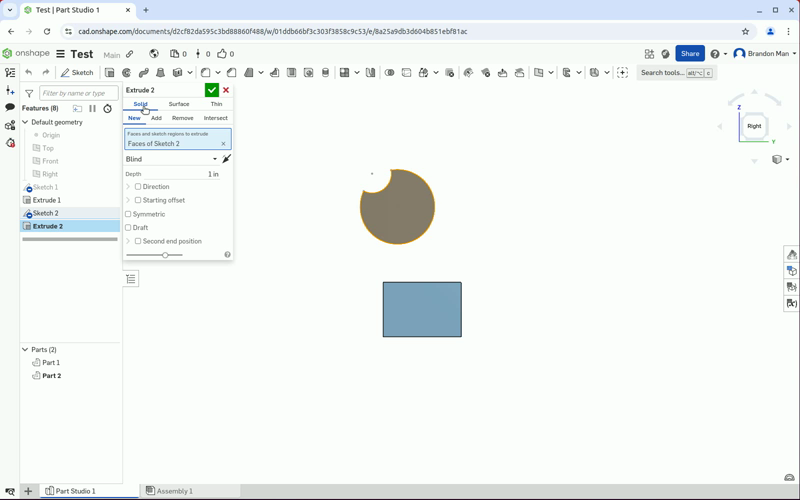
click(143, 106)
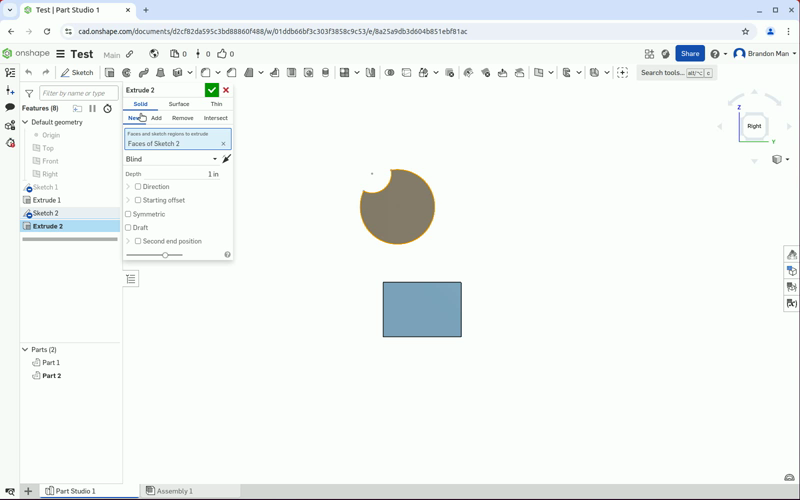
mouse_move(137, 120)
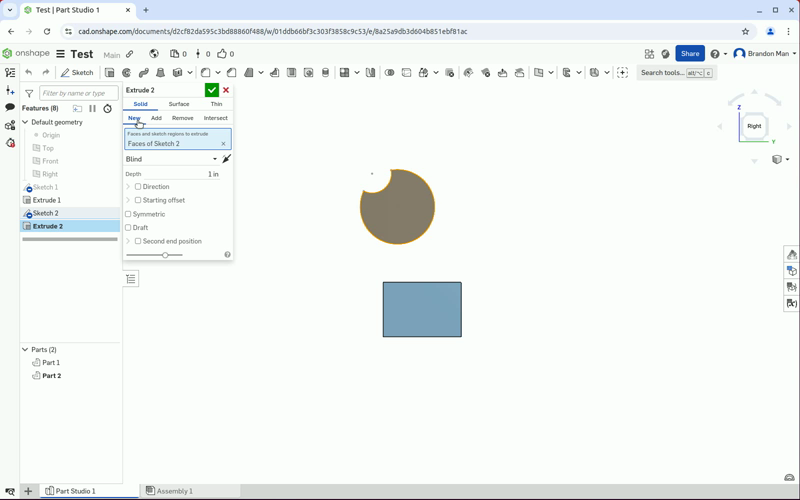
click(137, 120)
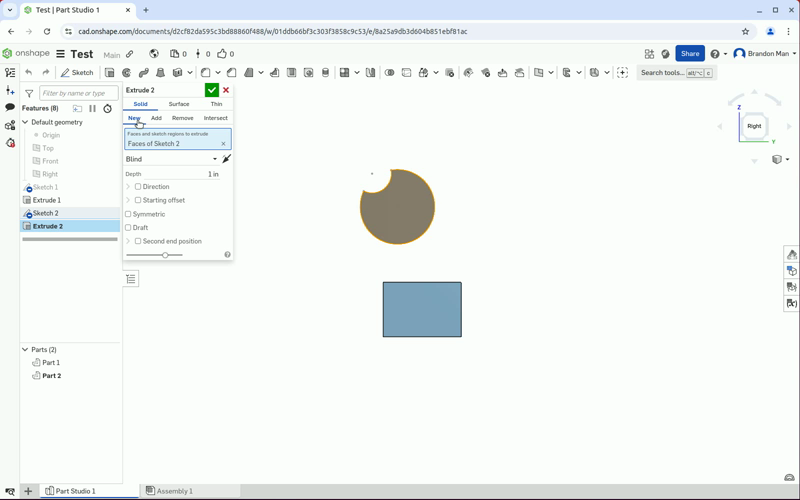
key(tab, 4)
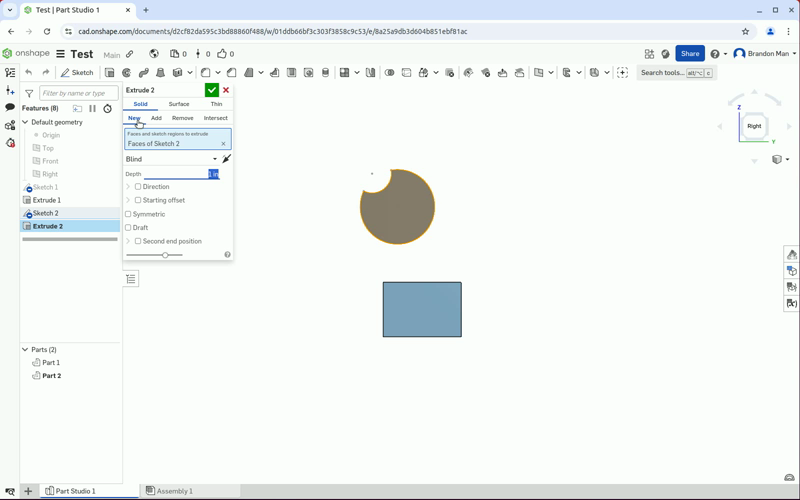
text(16.85)
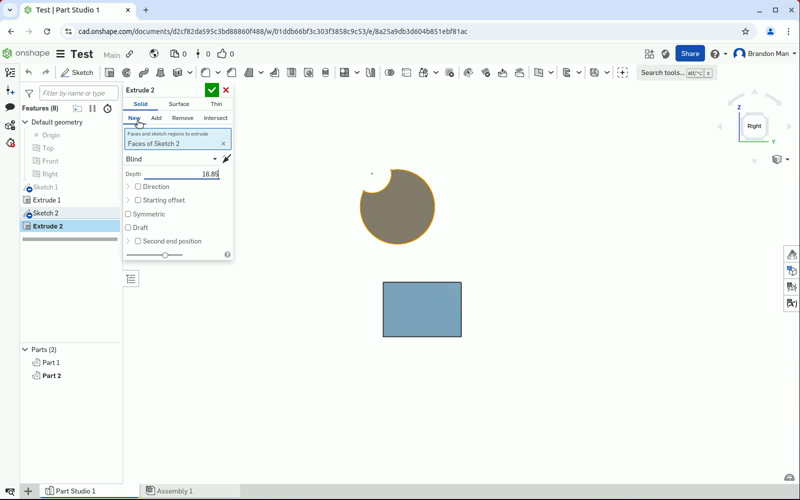
key(enter)
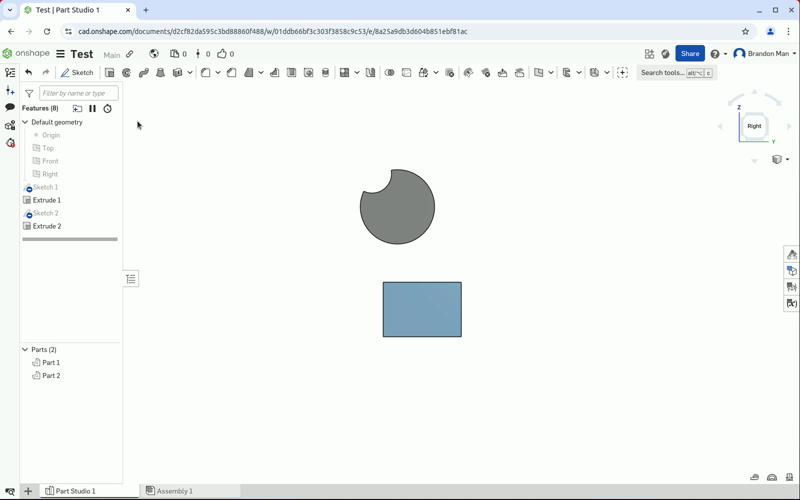
key(shift+h)
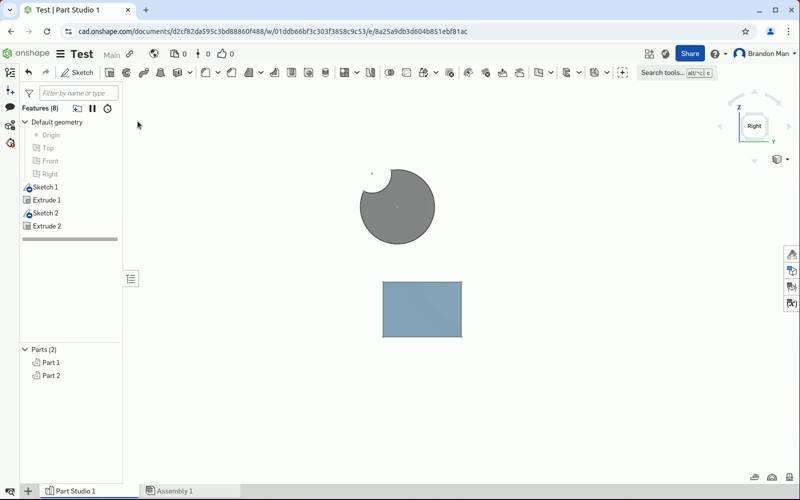
key(shift+h)
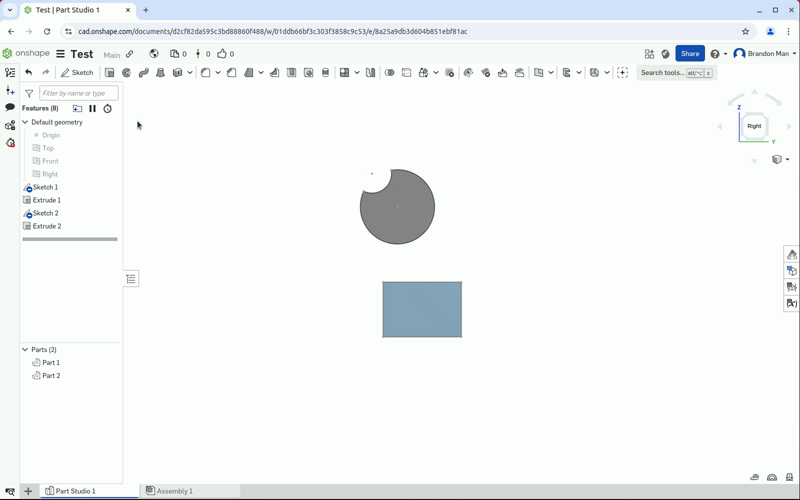
key(shift+7)
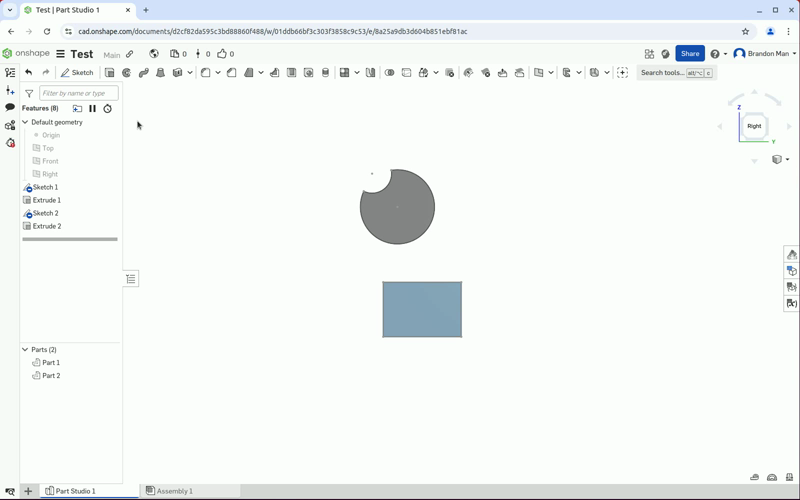
key(right, 2)
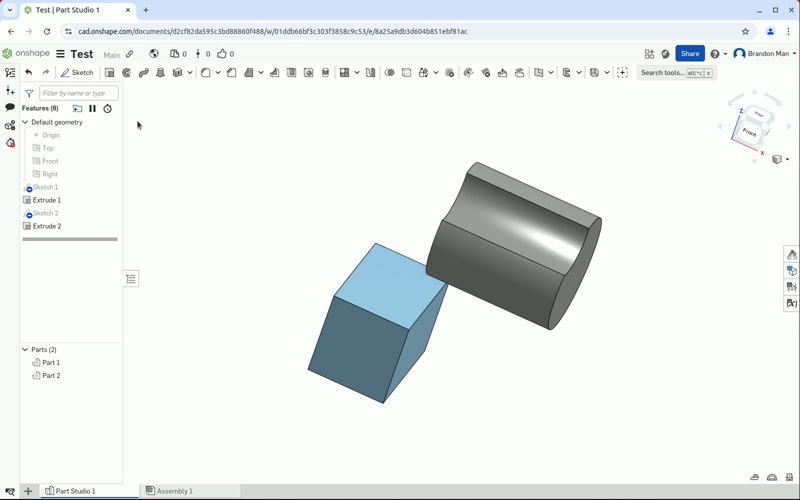
key(down, 2)
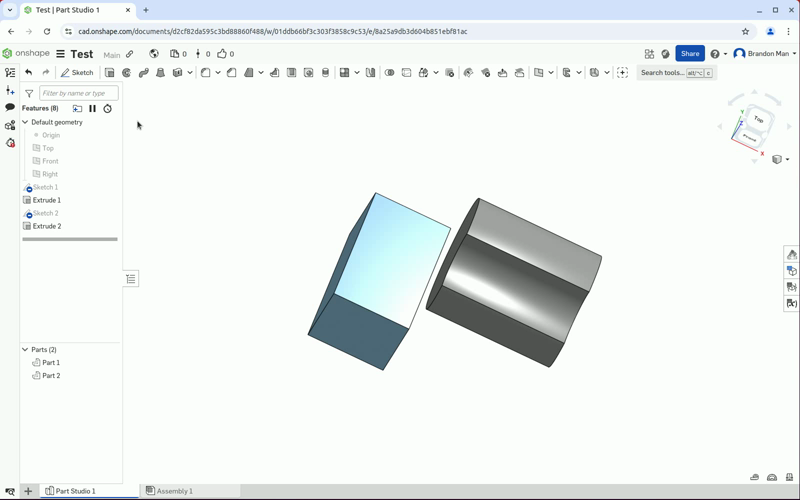
key(up, 2)
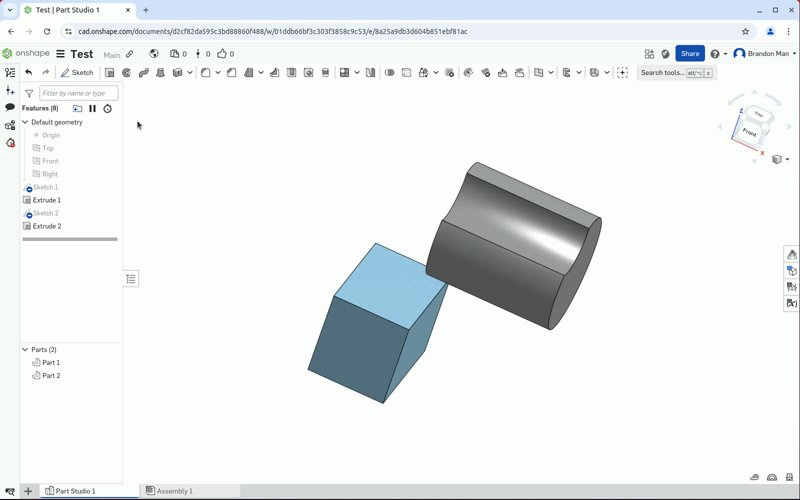
key(left, 2)
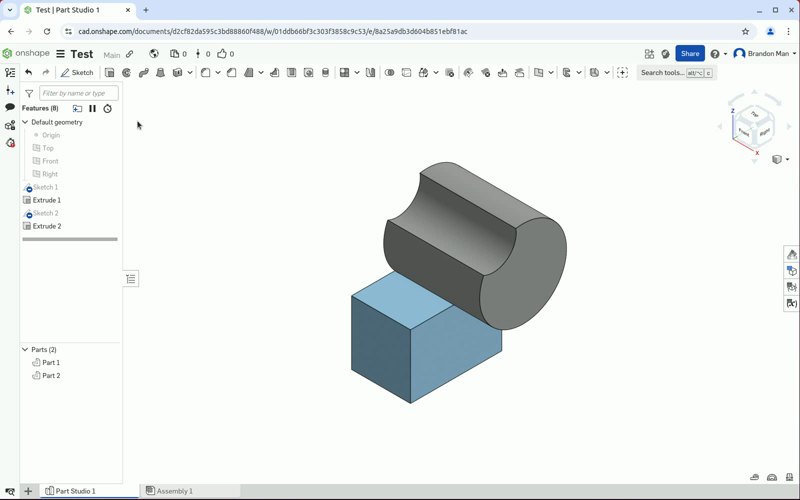
mouse_move(73, 189)
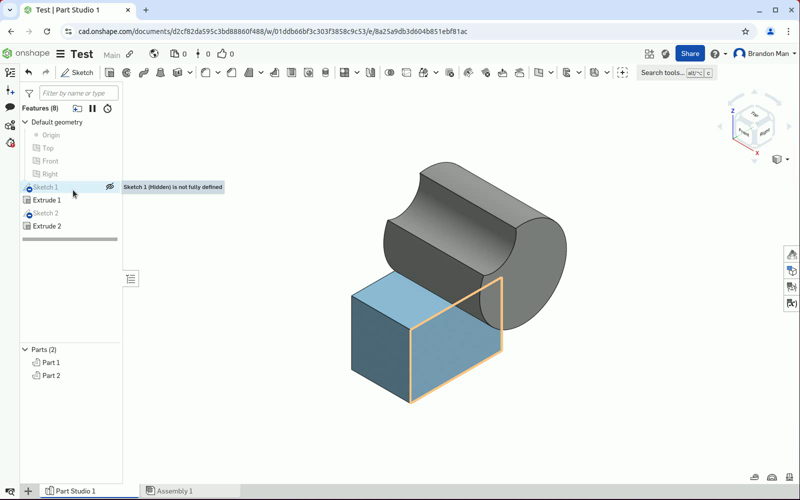
click(73, 189)